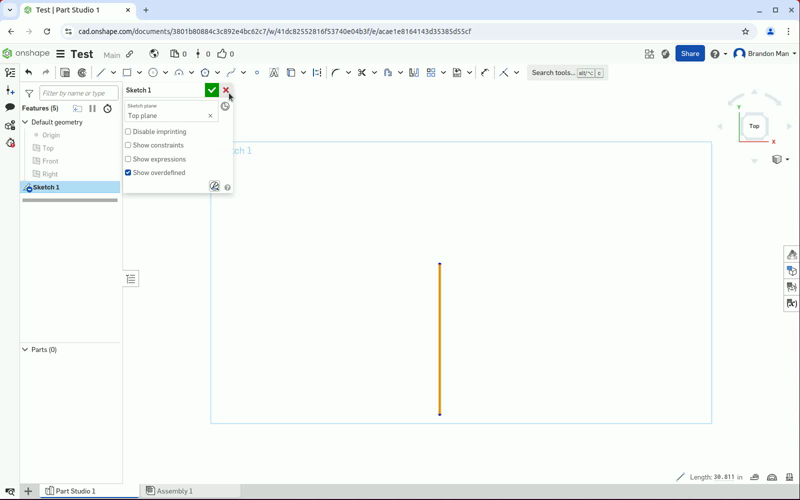
key(shift+h)
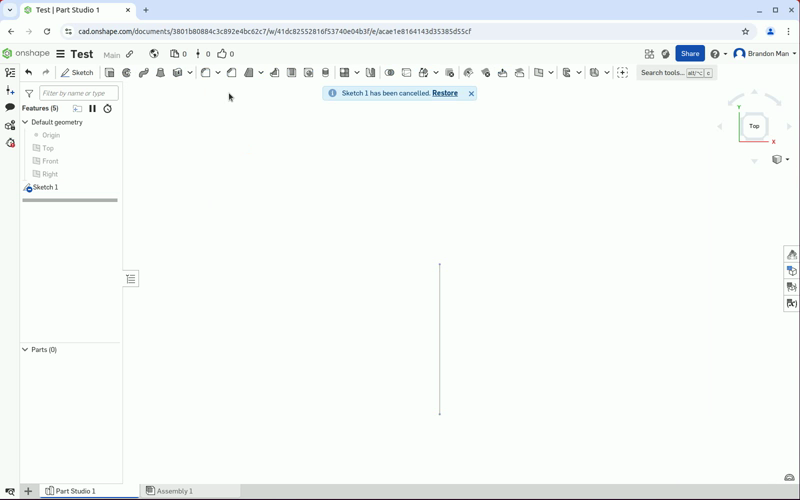
mouse_move(73, 352)
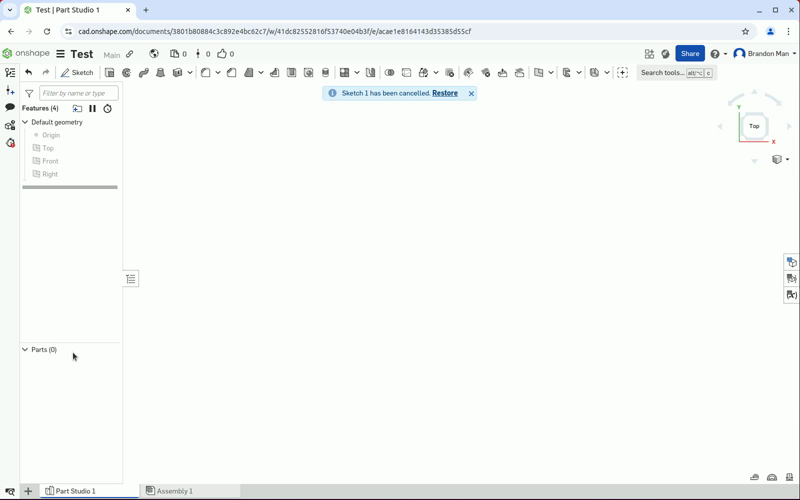
key(y)
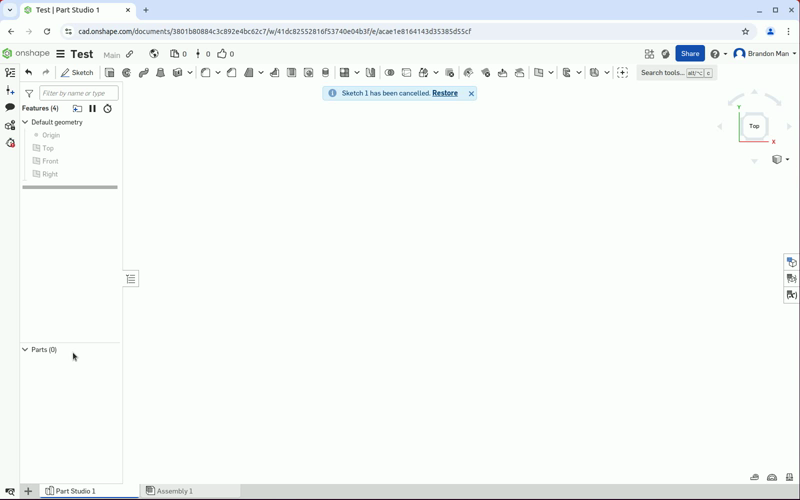
key(shift+p)
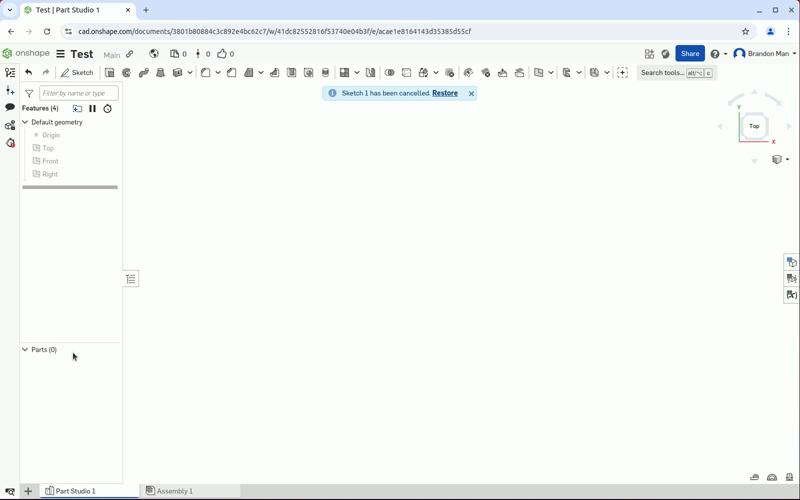
key(space)
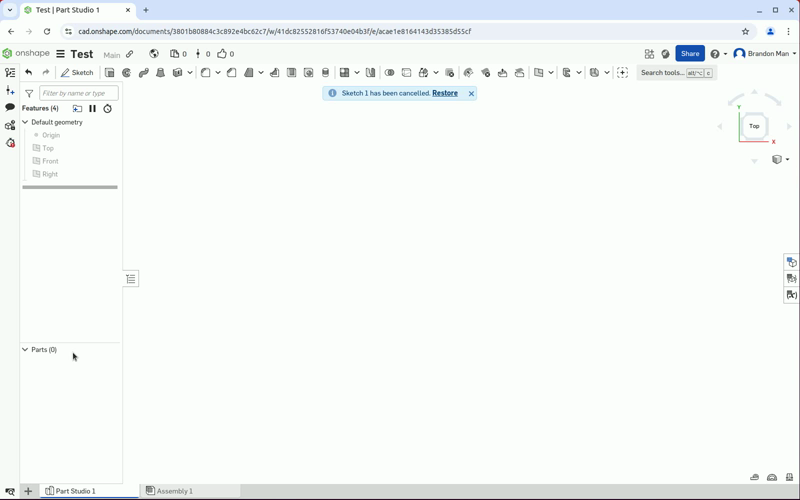
key_down(shift)
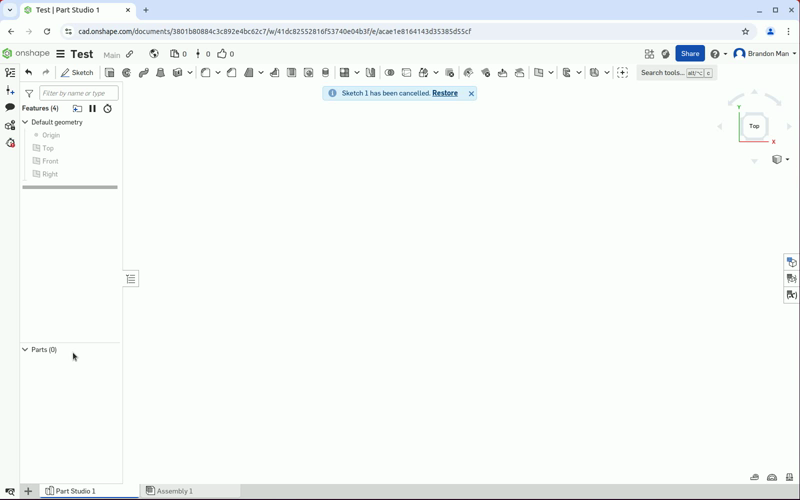
key(up)
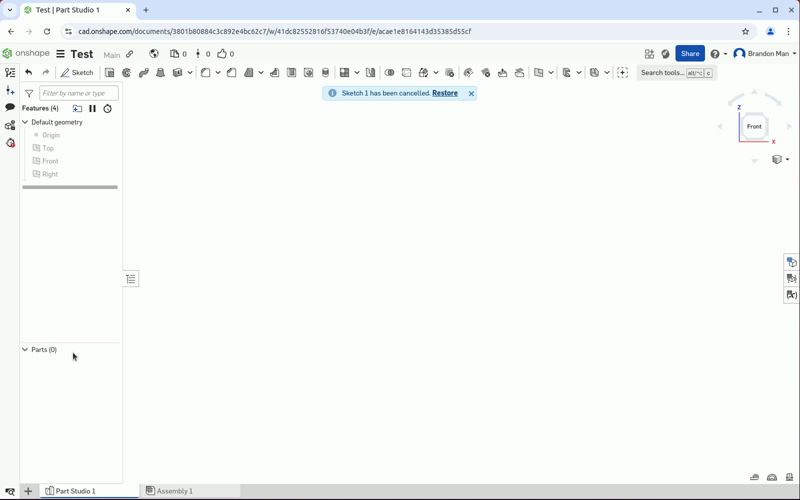
key_up(shift)
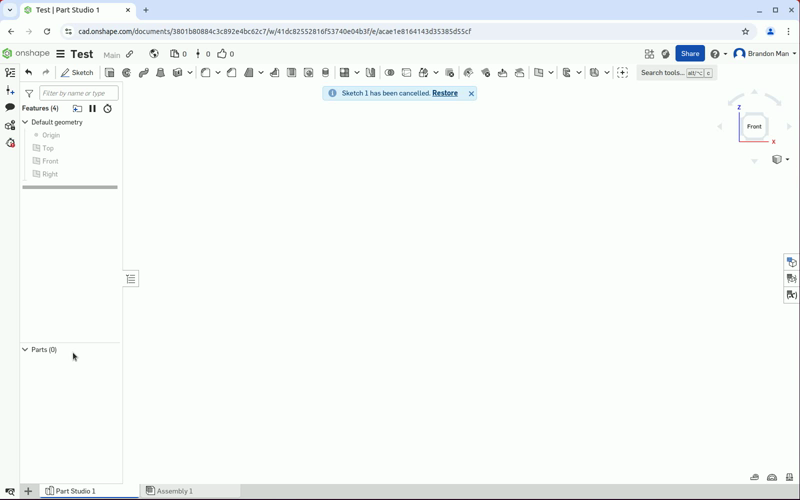
mouse_move(73, 352)
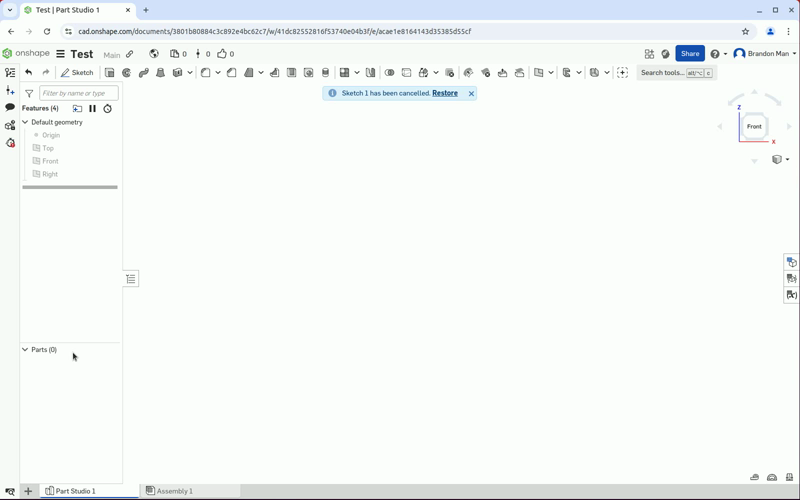
key(shift+y)
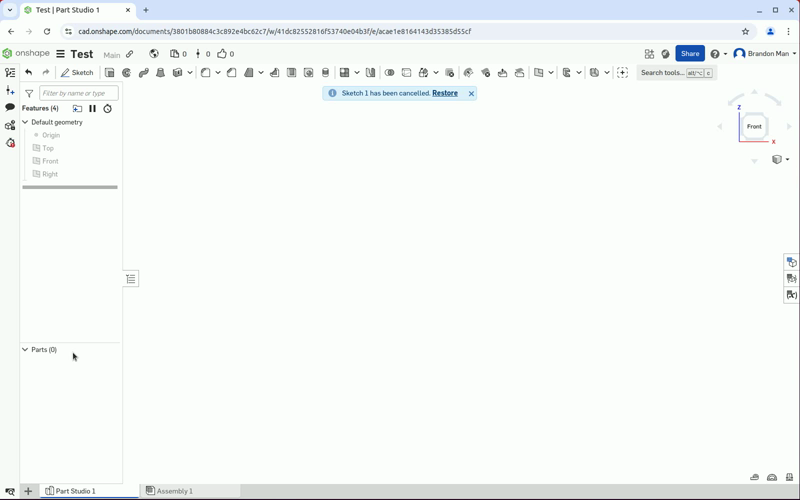
key(shift+s)
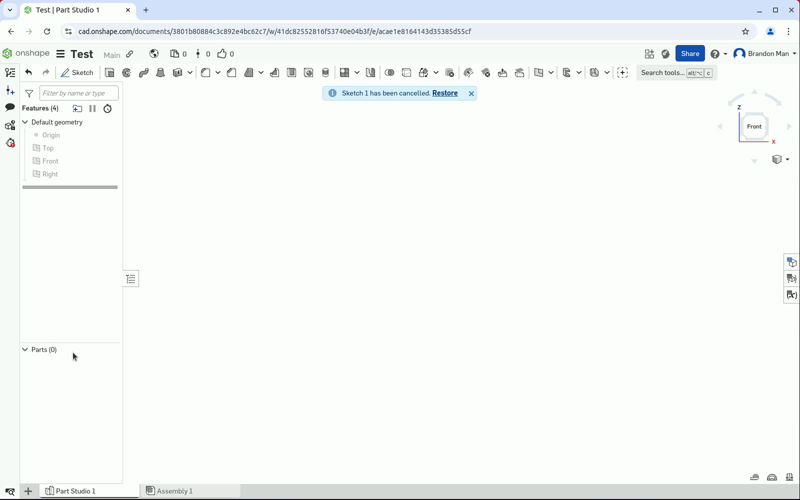
mouse_move(73, 163)
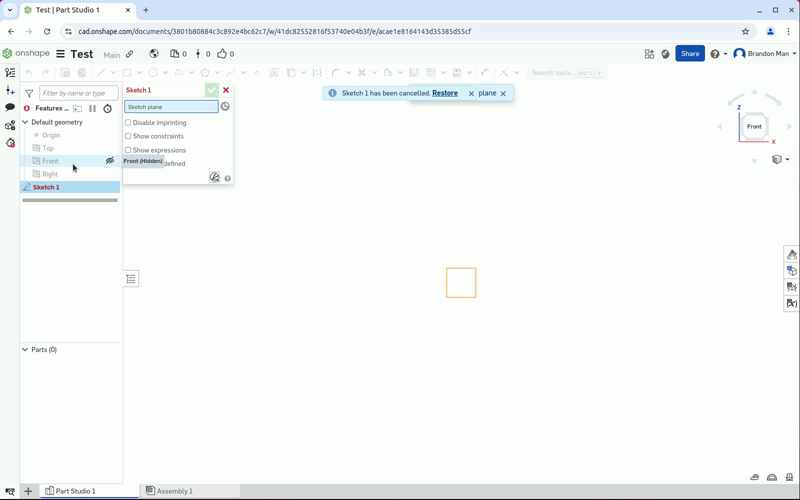
click(73, 163)
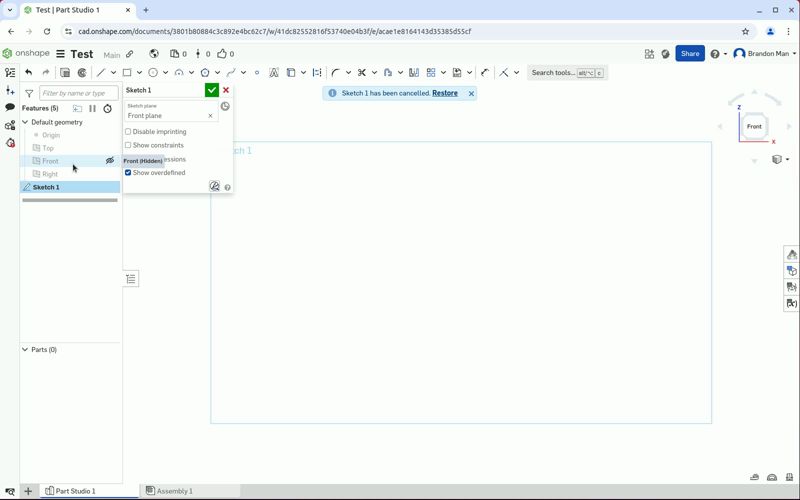
mouse_move(73, 352)
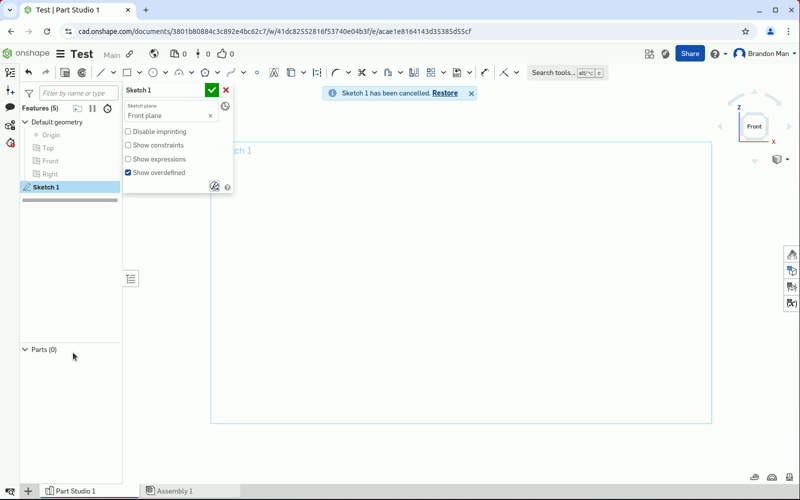
key(y)
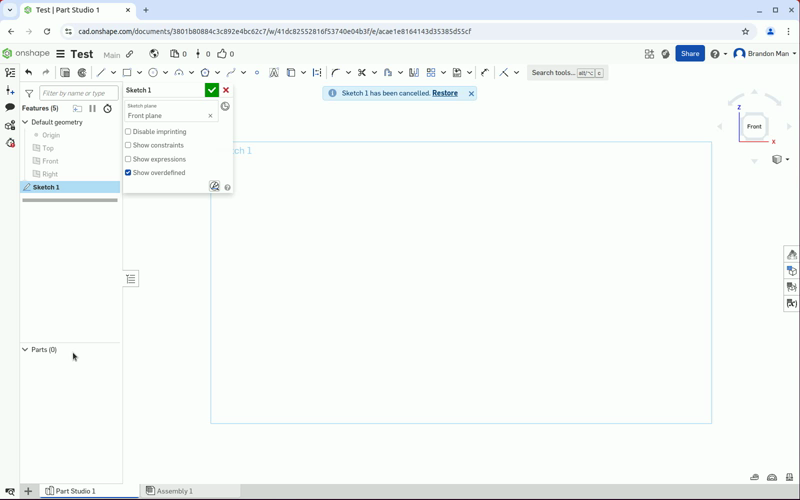
key(l)
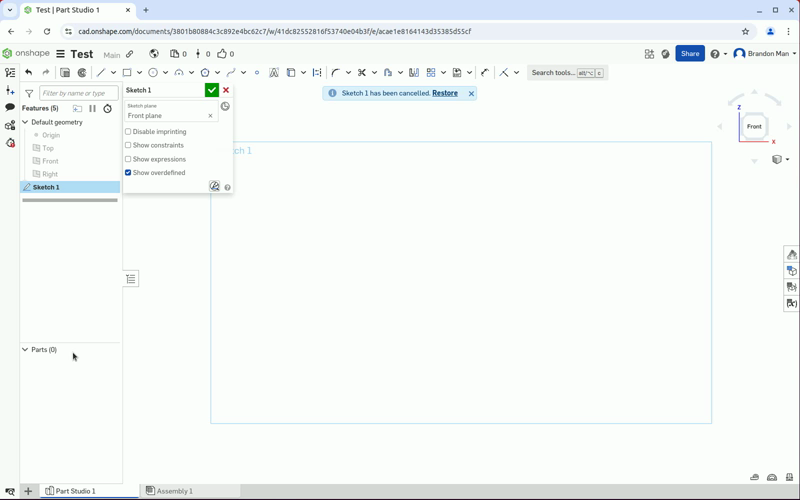
key_down(shift)
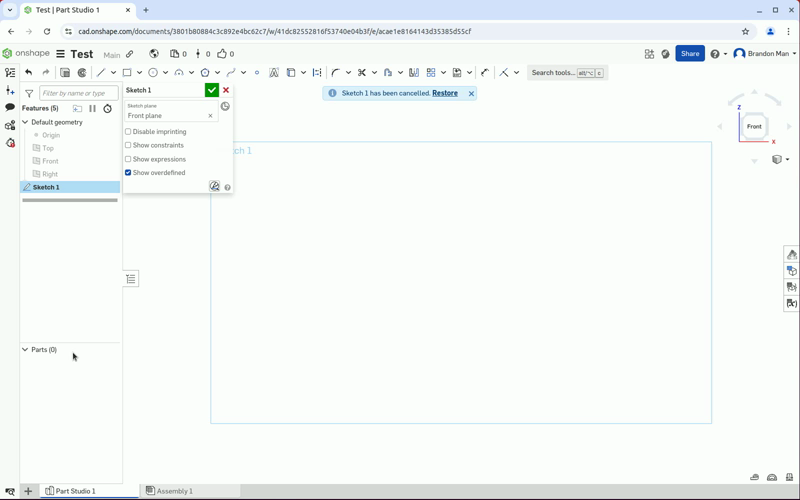
mouse_move(349, 312)
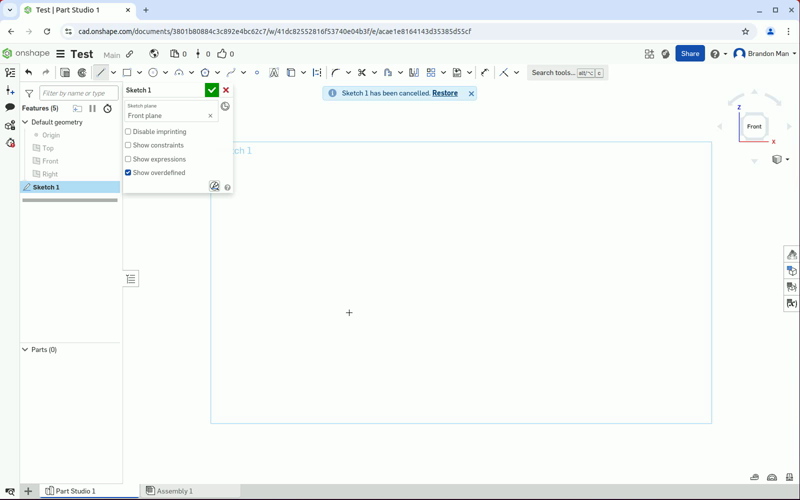
click(349, 312)
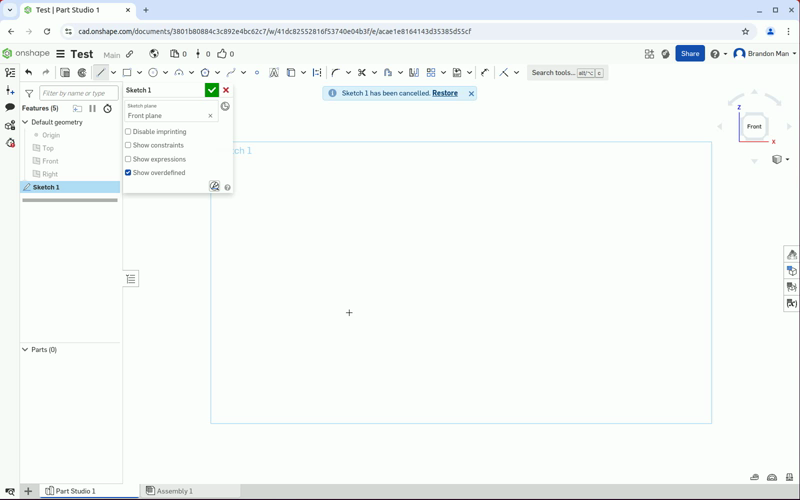
key_up(shift)
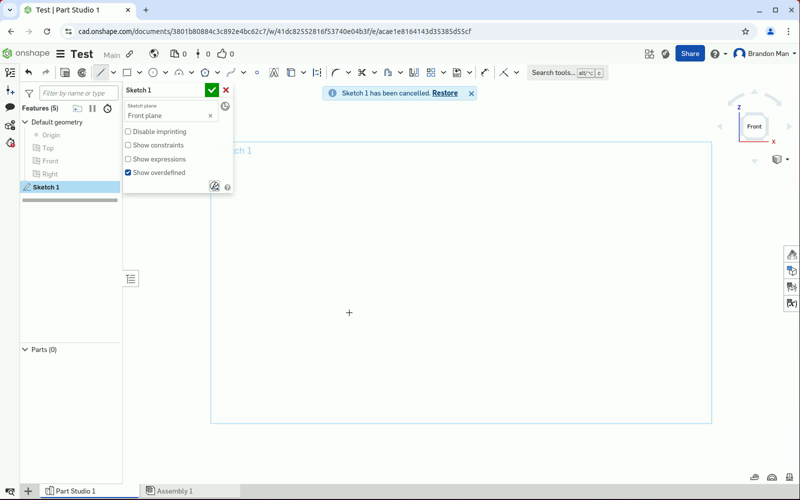
key_down(shift)
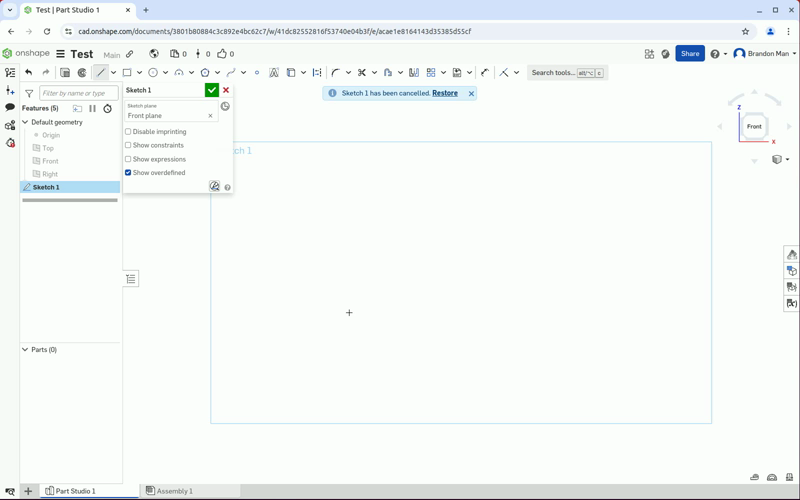
mouse_move(460, 312)
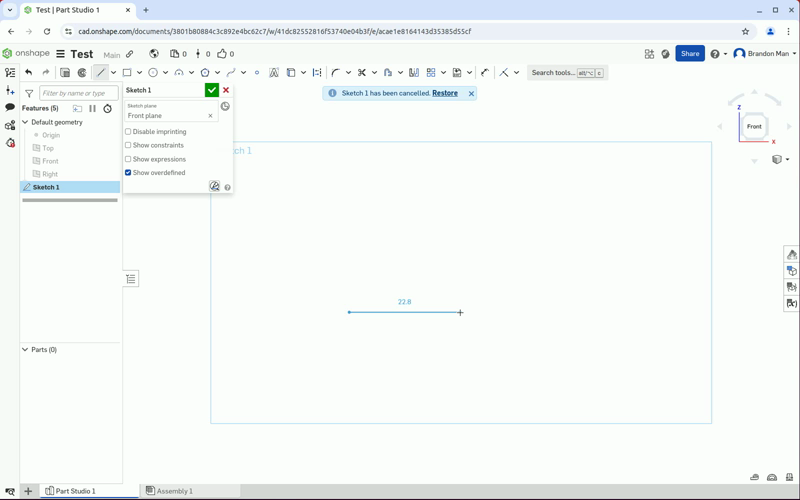
click(460, 312)
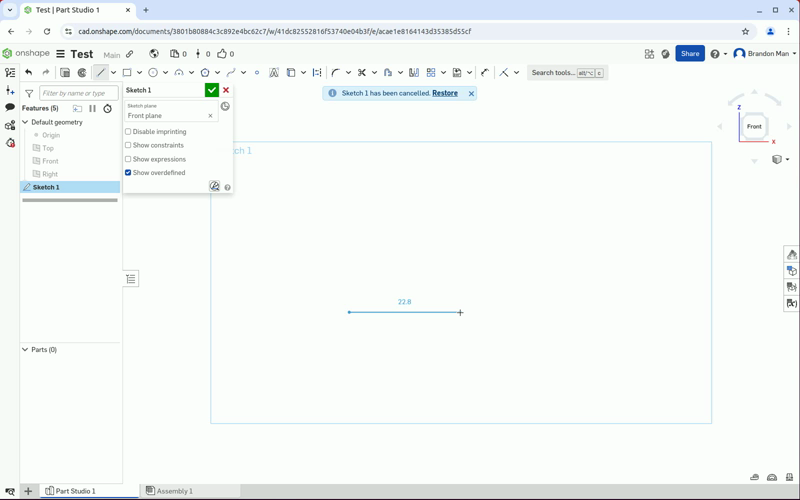
key_up(shift)
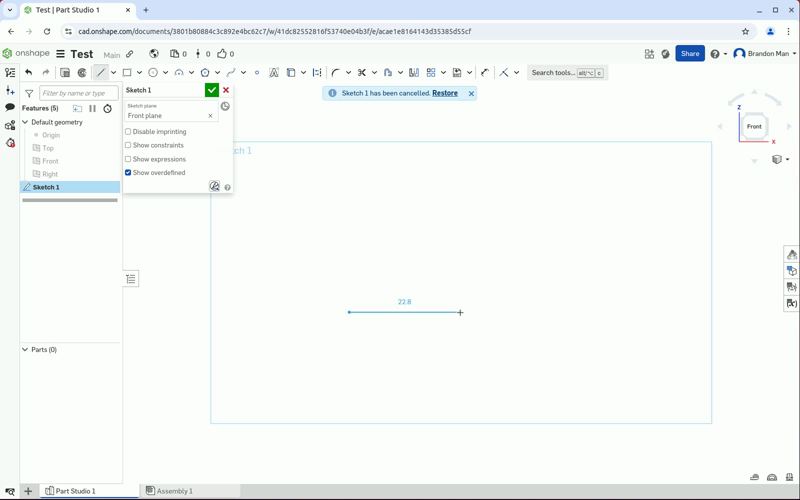
key_down(shift)
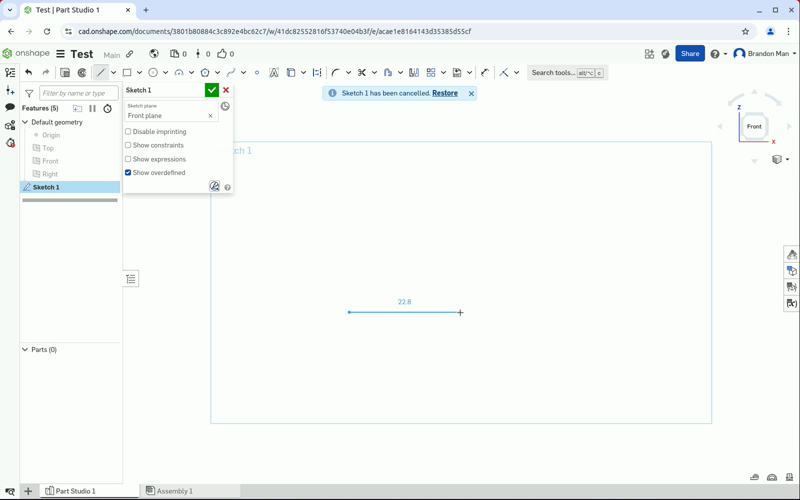
mouse_move(460, 178)
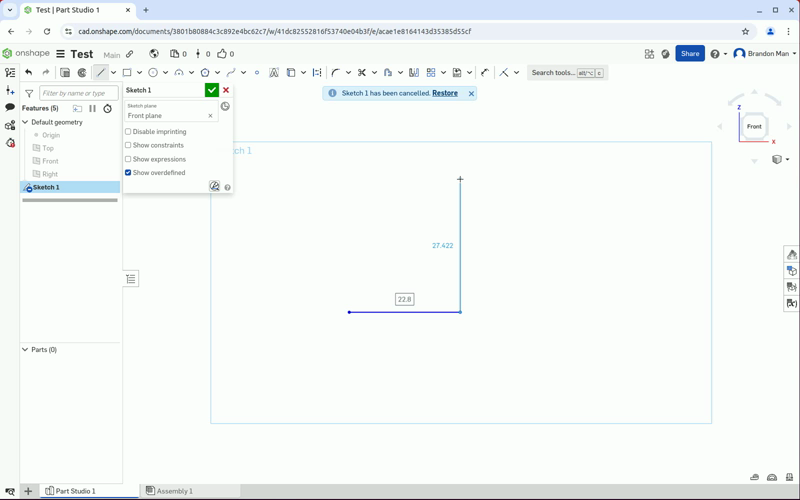
click(460, 178)
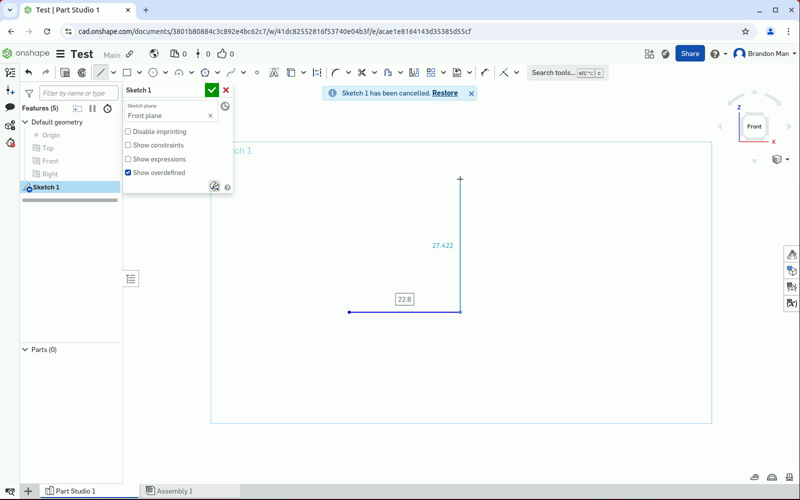
key_up(shift)
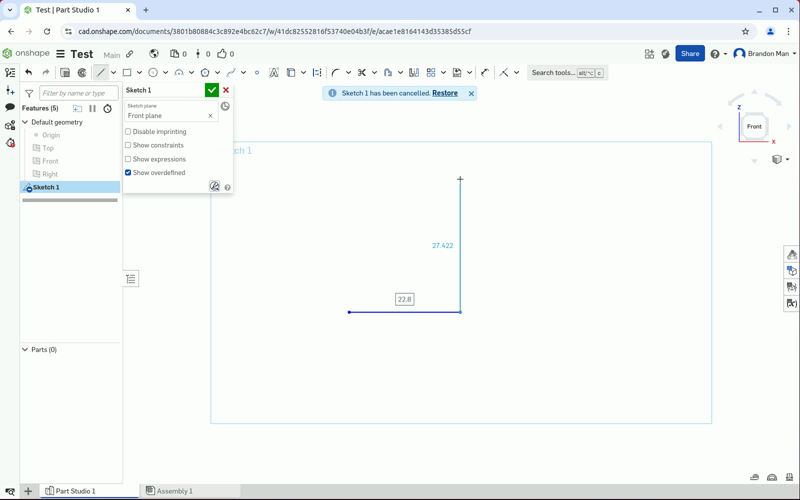
key_down(shift)
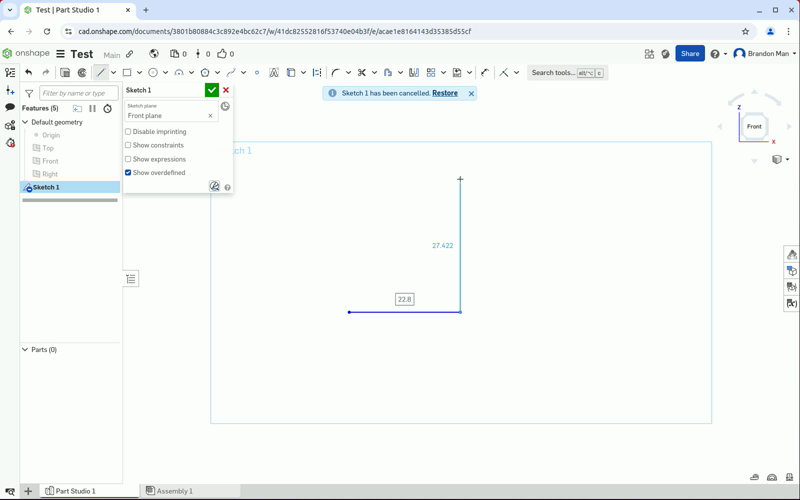
mouse_move(490, 178)
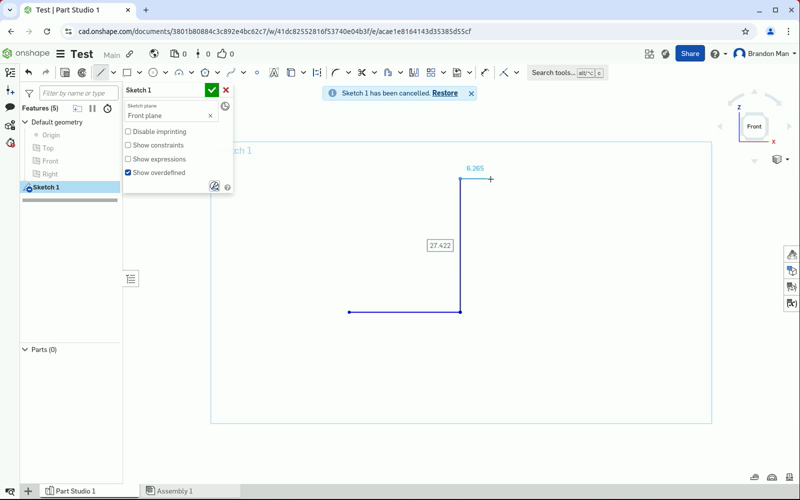
mouse_move(437, 178)
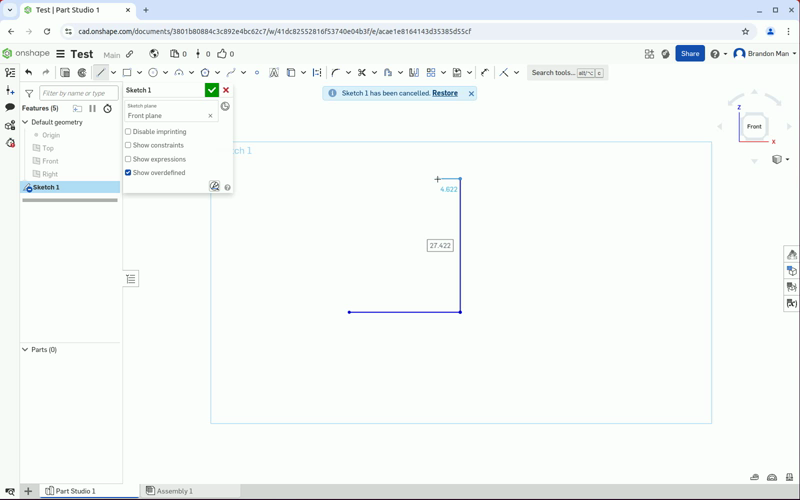
click(437, 178)
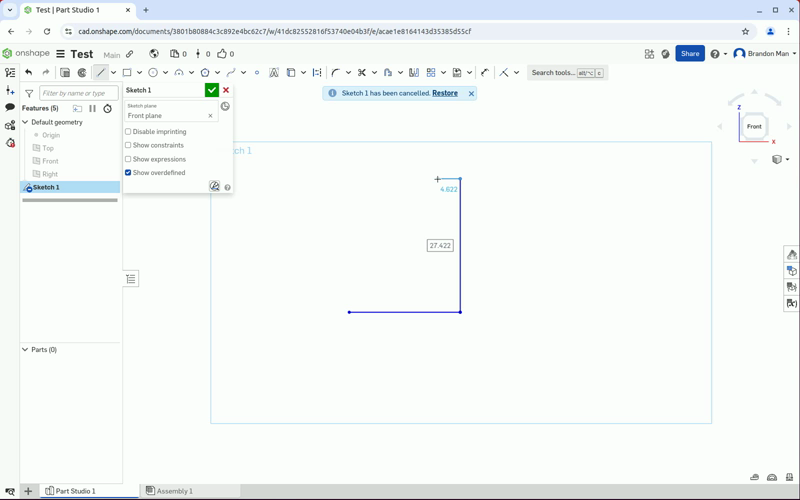
key_up(shift)
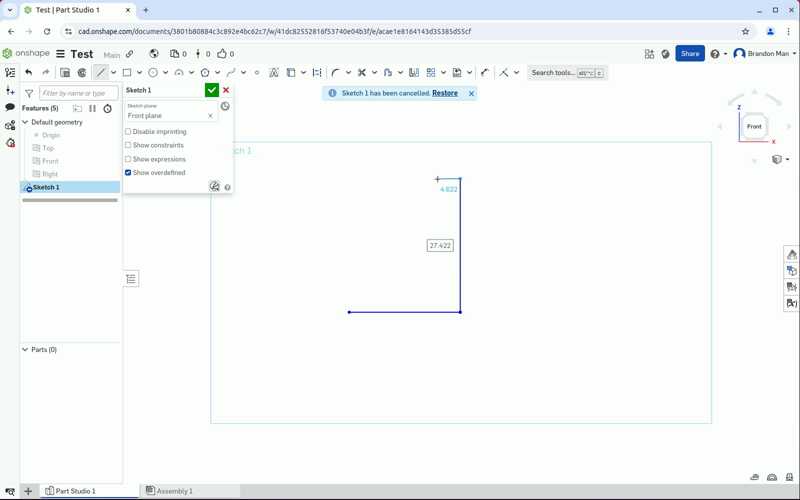
key_down(shift)
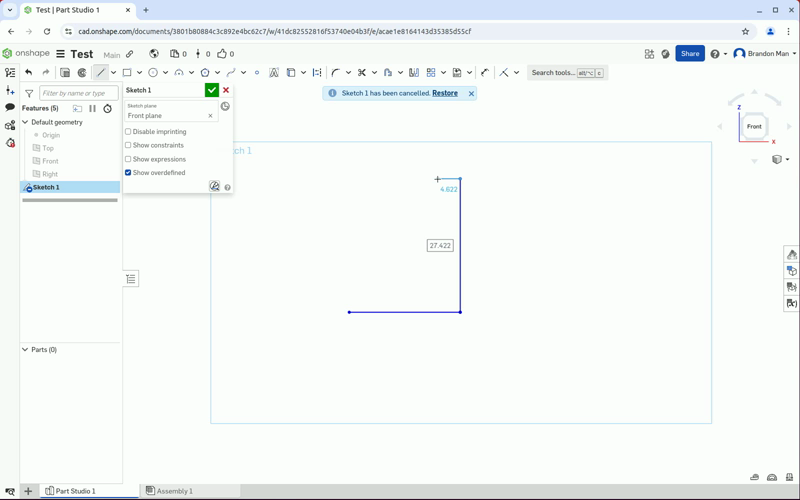
mouse_move(437, 282)
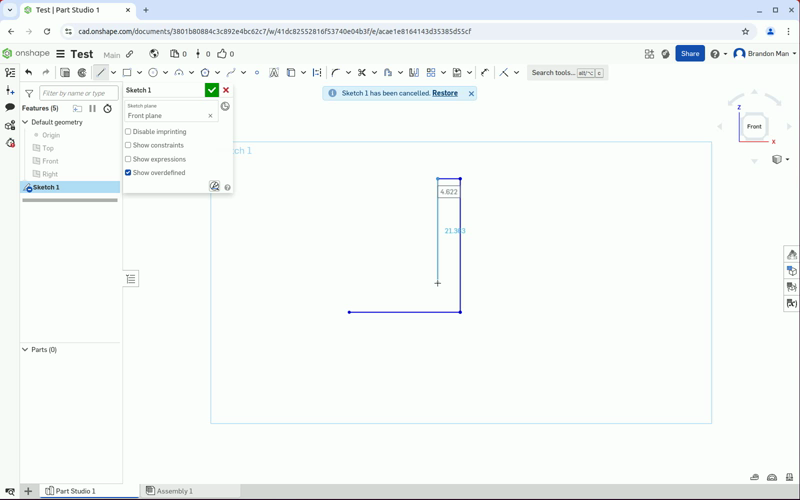
click(437, 282)
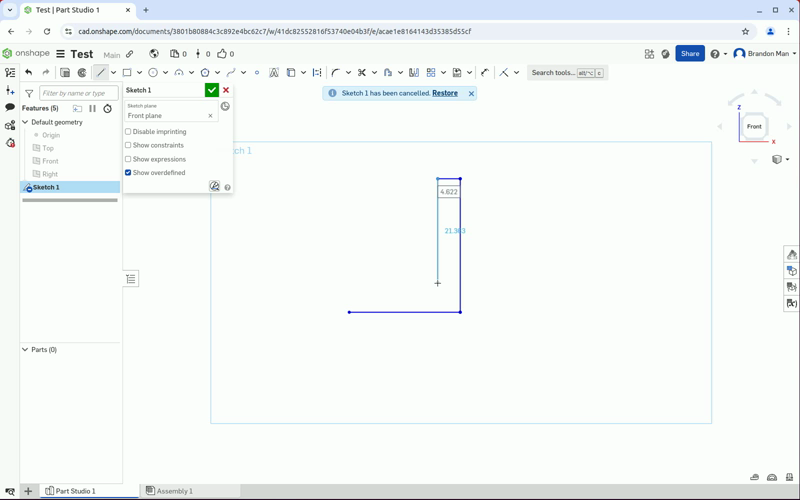
key_up(shift)
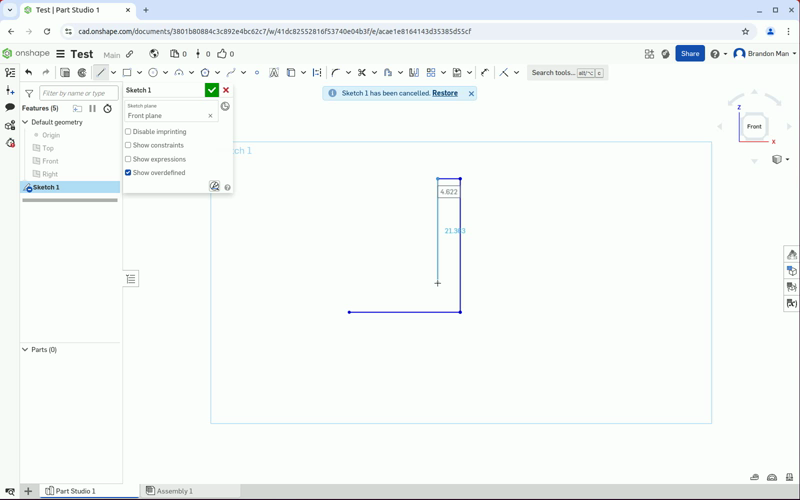
key(esc)
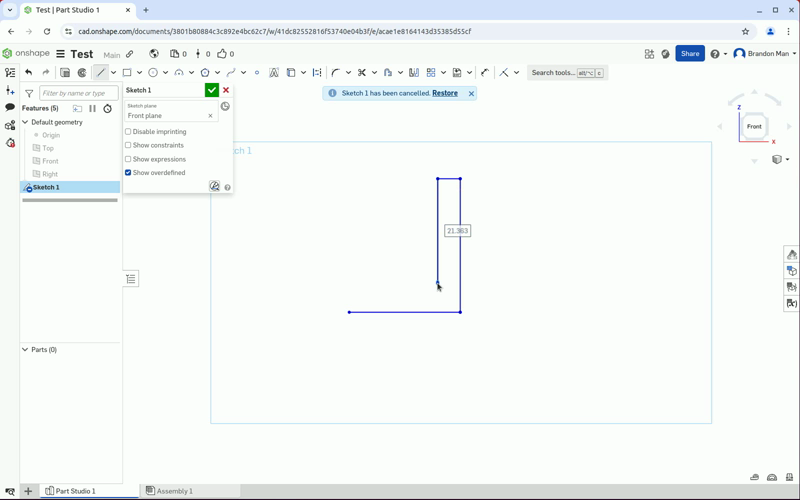
key(a)
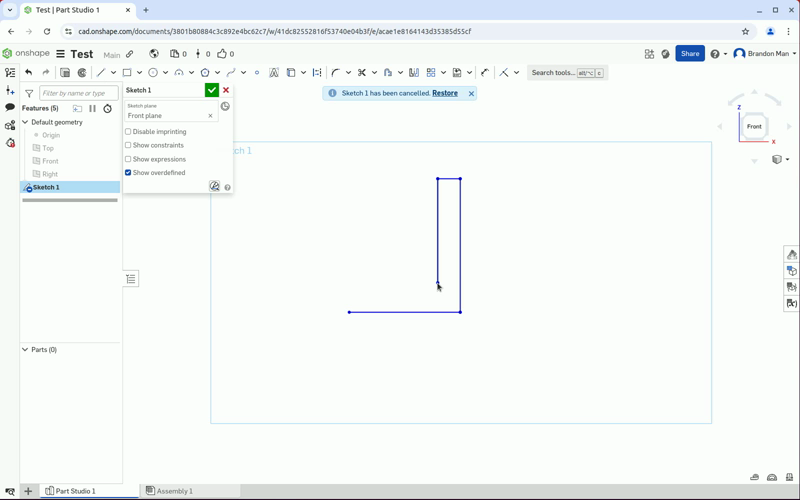
mouse_move(437, 282)
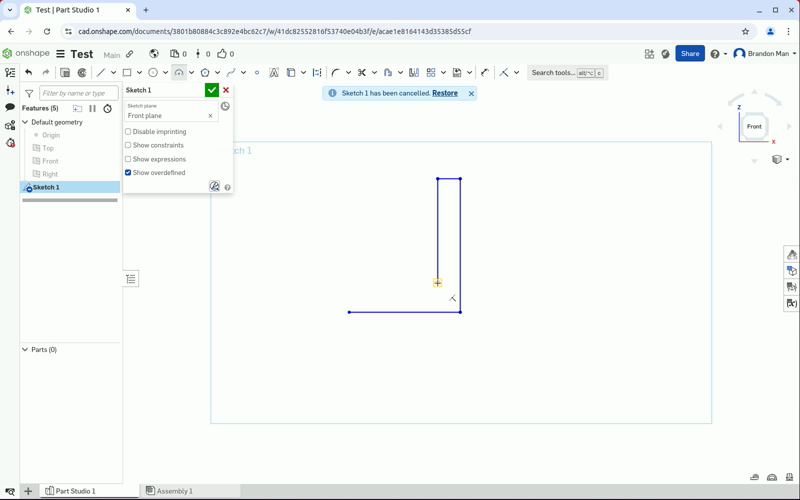
click(437, 282)
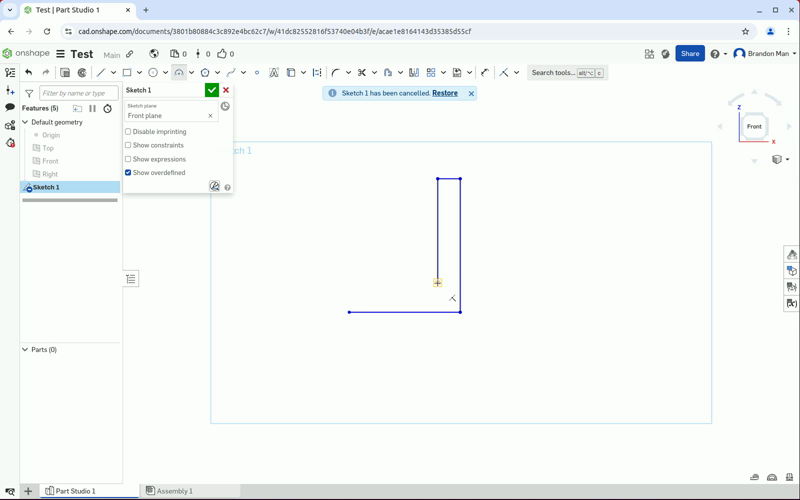
key_down(shift)
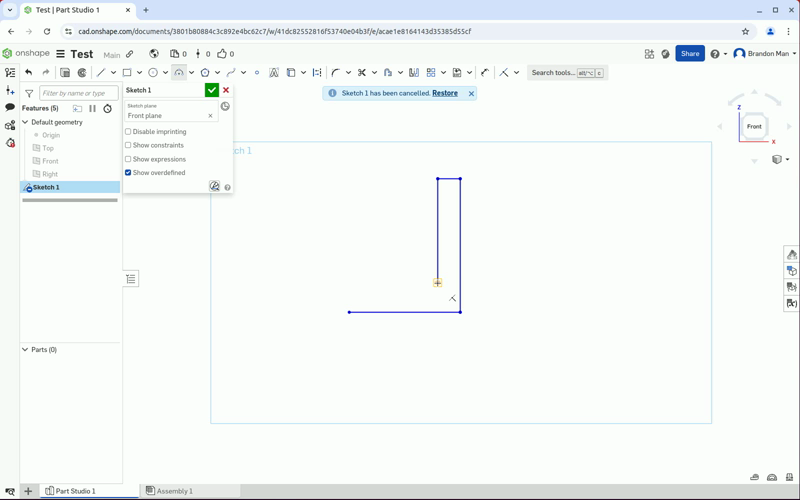
mouse_move(371, 282)
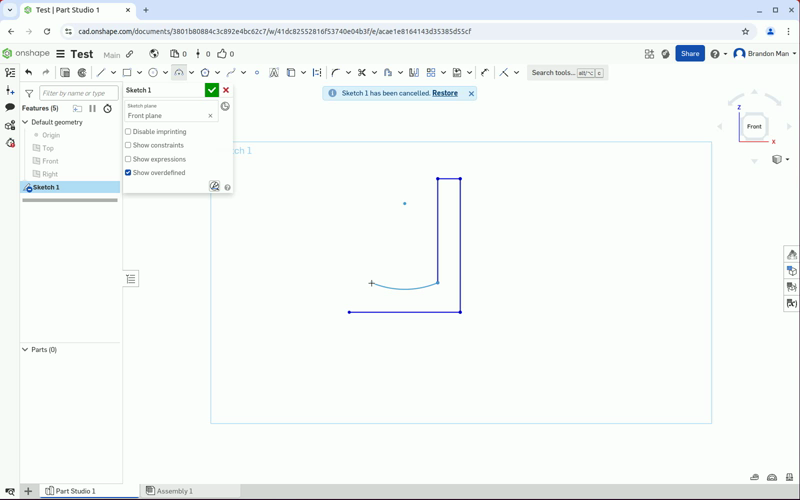
click(371, 282)
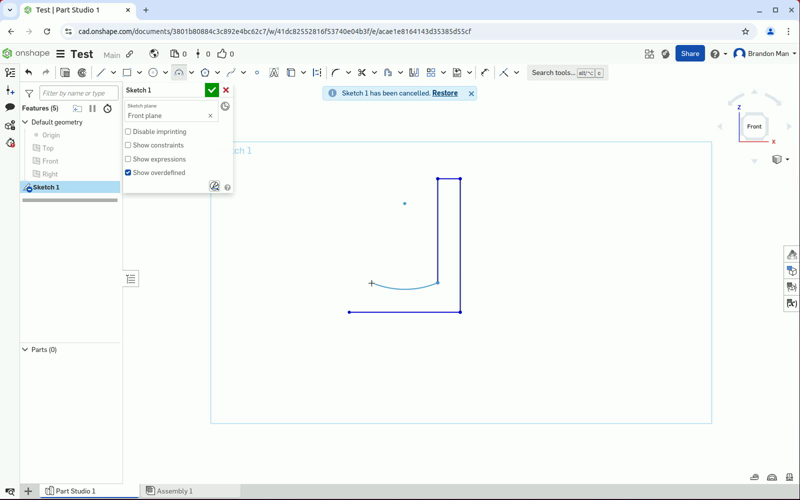
mouse_move(404, 306)
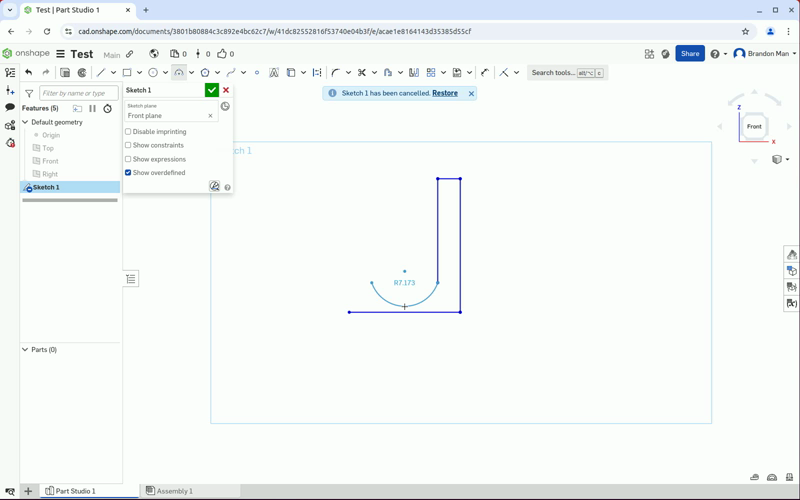
click(404, 306)
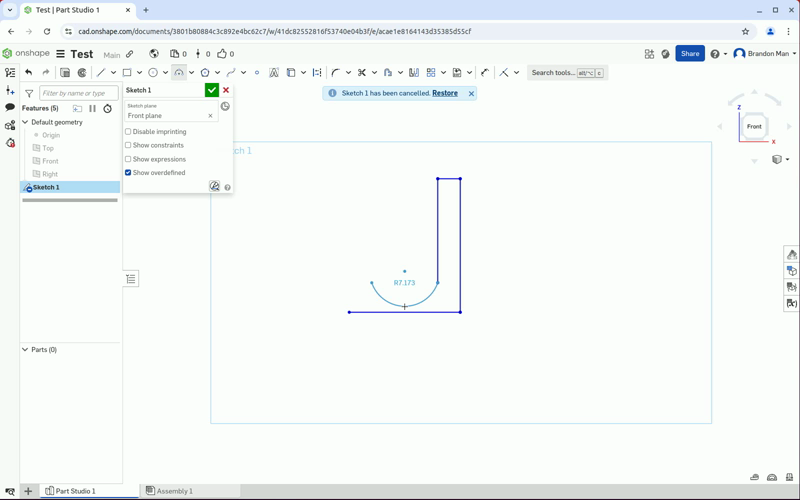
key_up(shift)
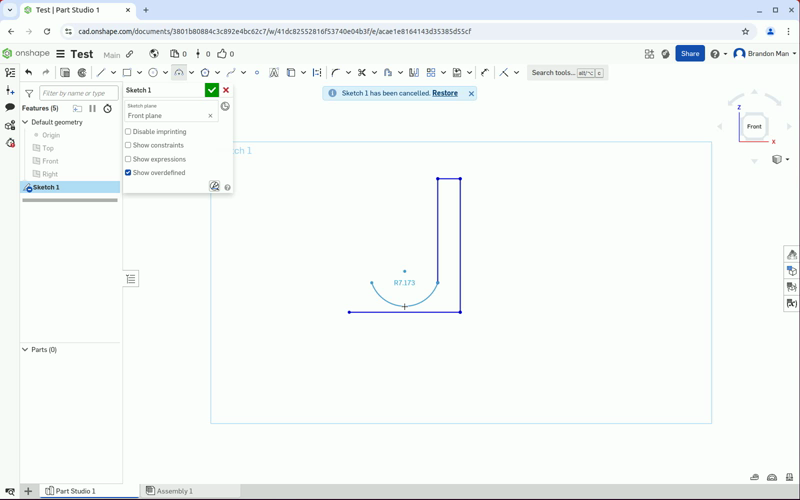
key(esc)
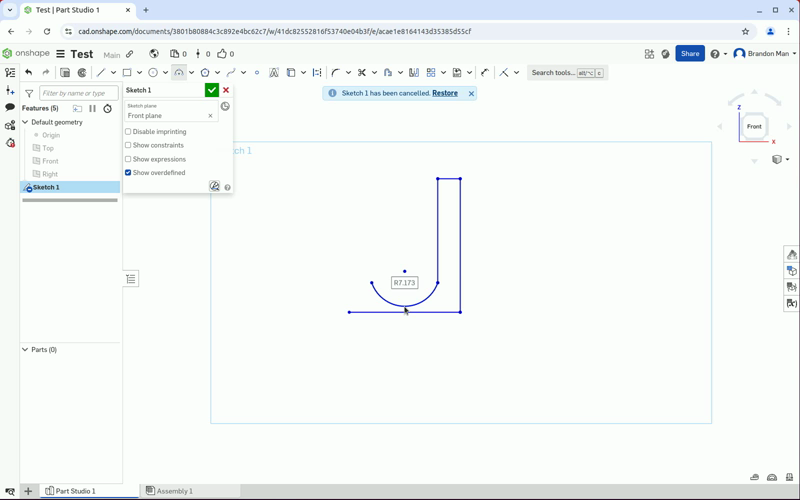
key(l)
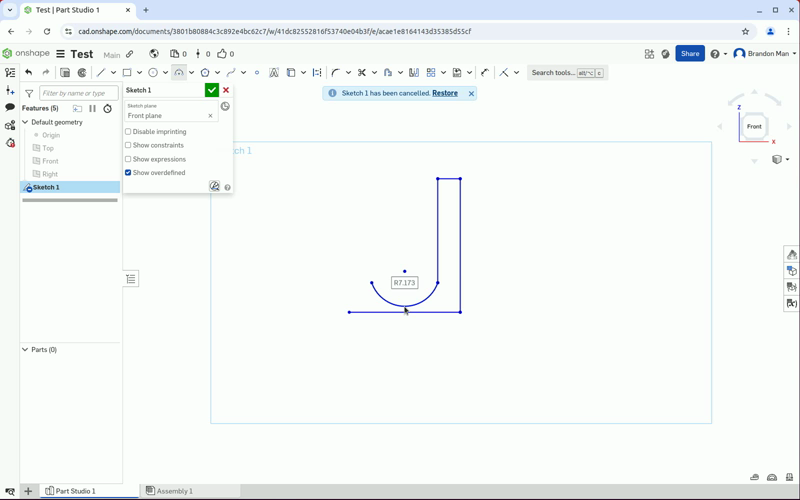
mouse_move(371, 282)
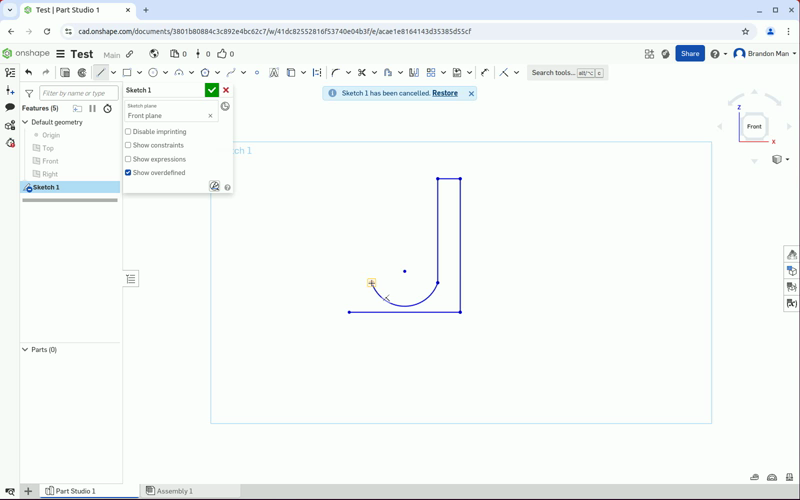
click(371, 282)
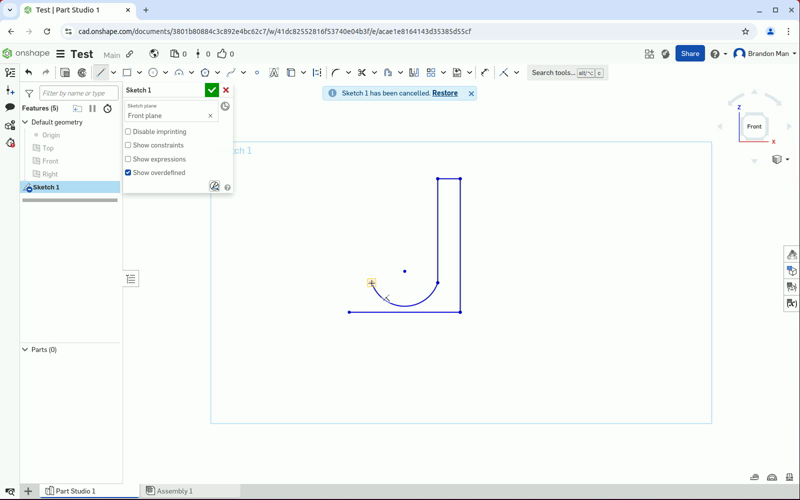
key_down(shift)
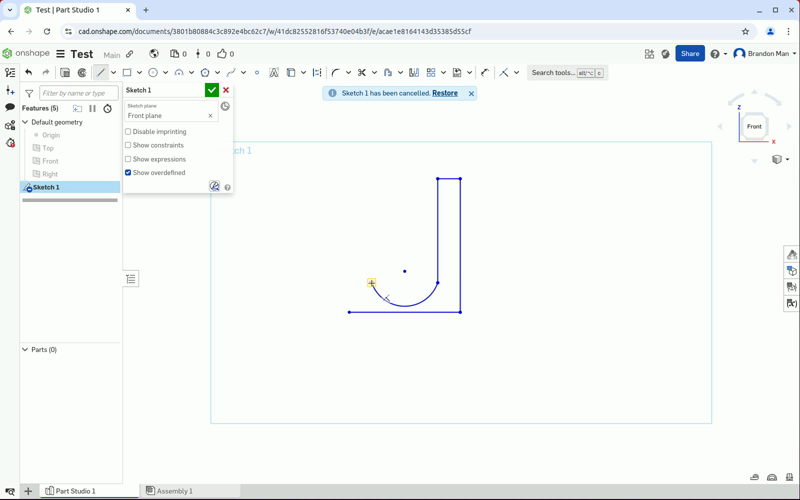
mouse_move(371, 178)
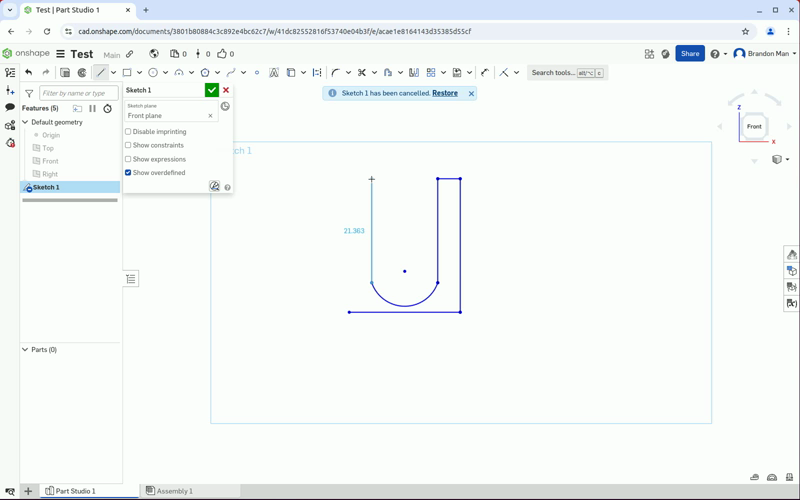
click(371, 178)
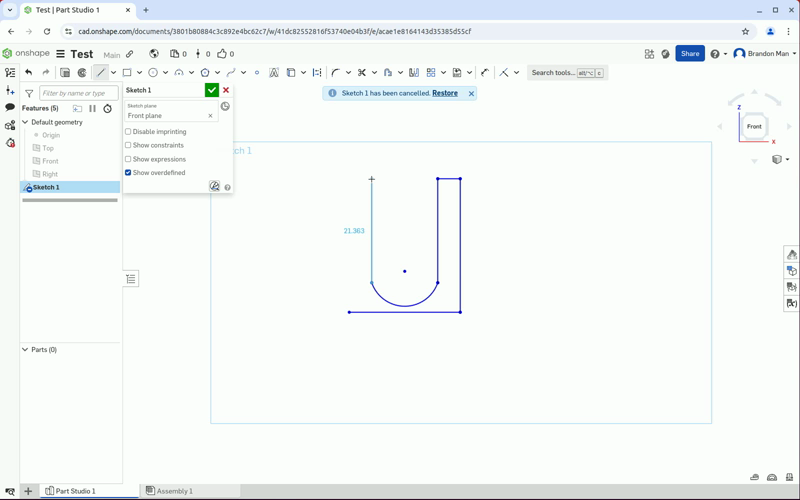
key_up(shift)
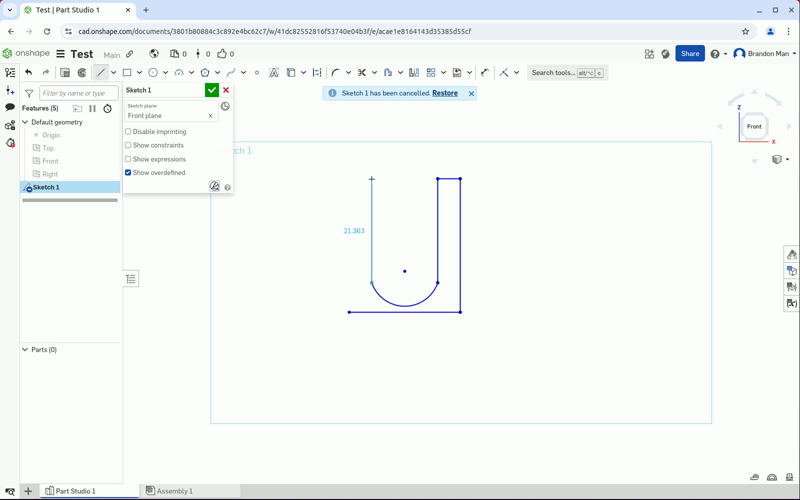
key_down(shift)
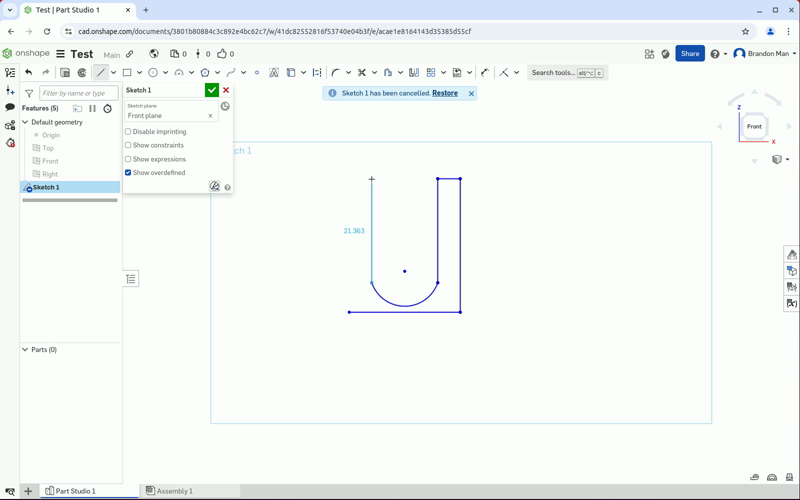
mouse_move(401, 178)
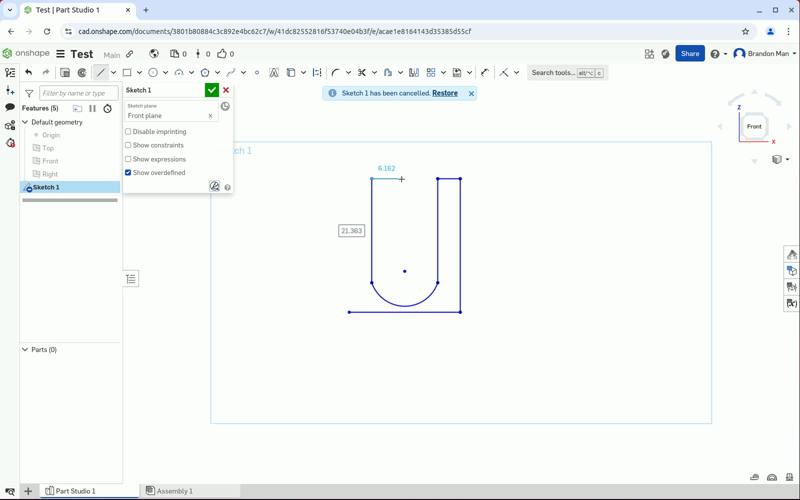
mouse_move(349, 178)
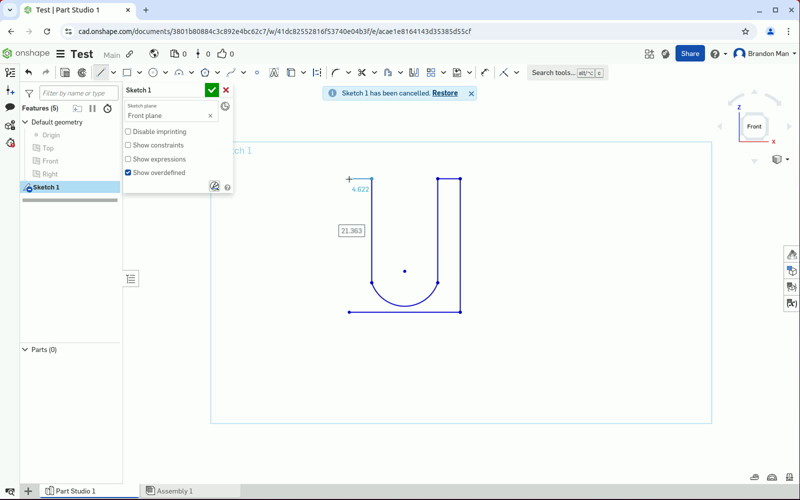
click(349, 178)
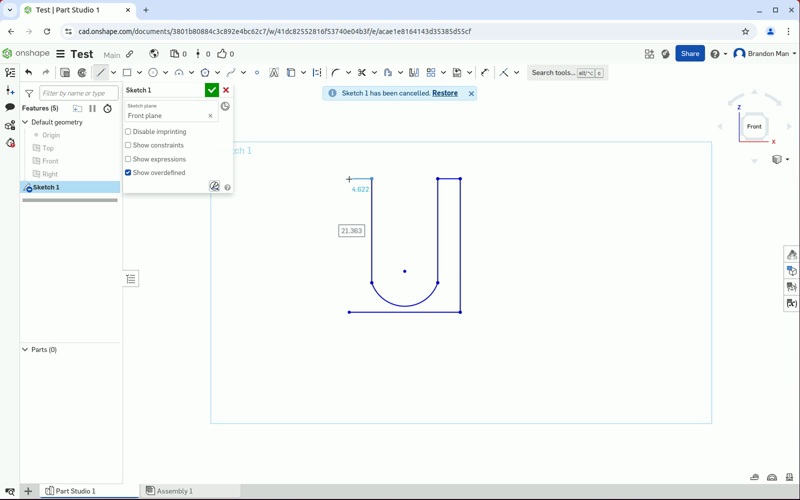
key_up(shift)
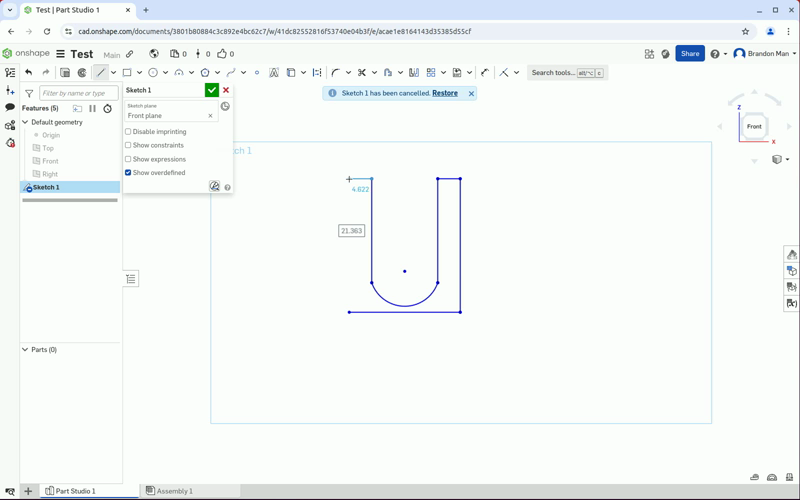
key_down(shift)
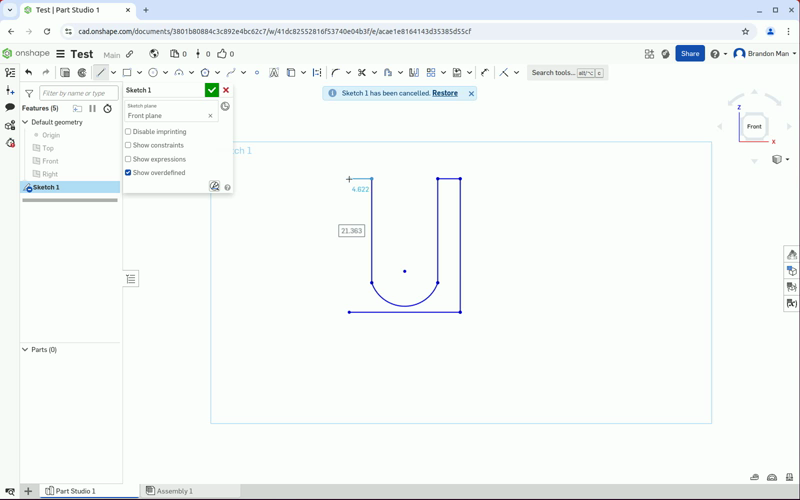
mouse_move(349, 312)
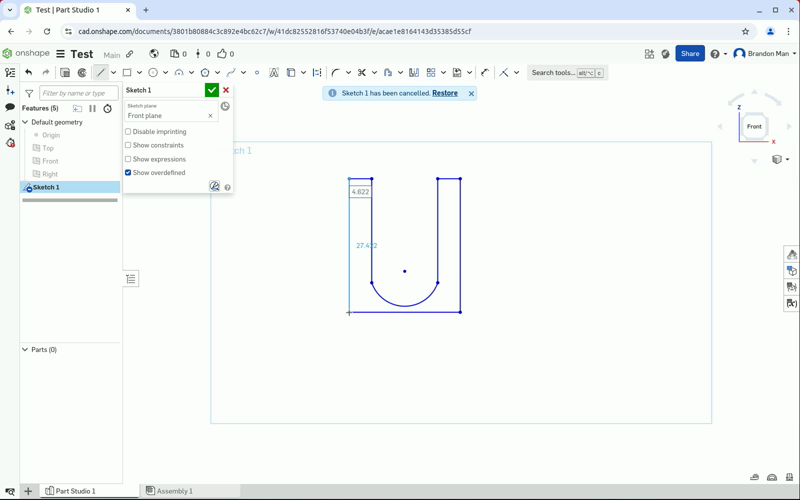
key_up(shift)
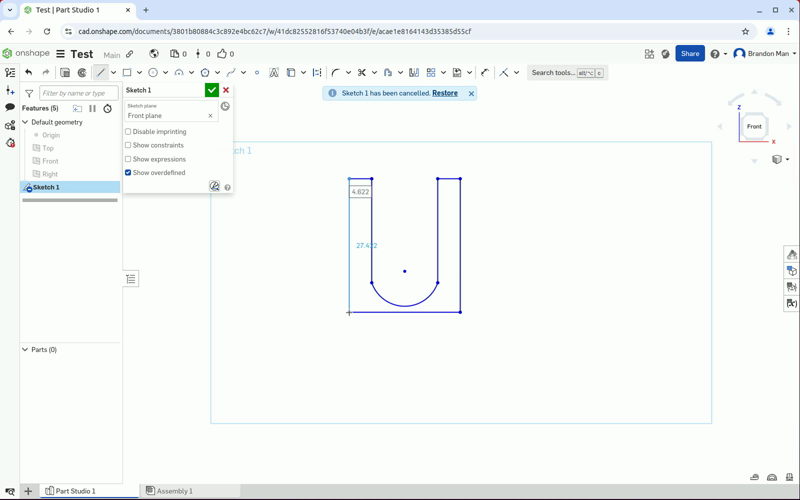
click(349, 312)
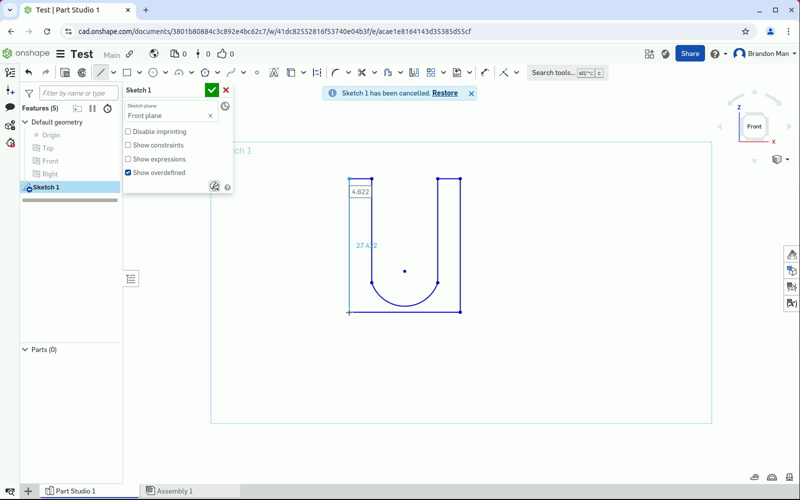
key(esc)
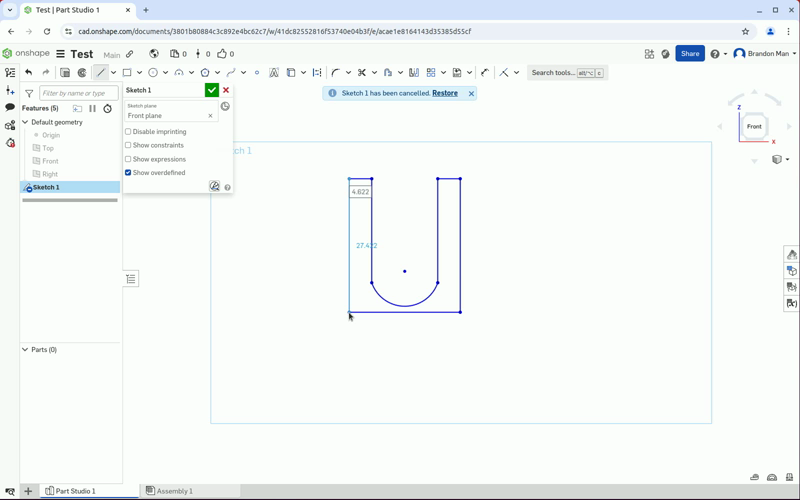
mouse_move(355, 207)
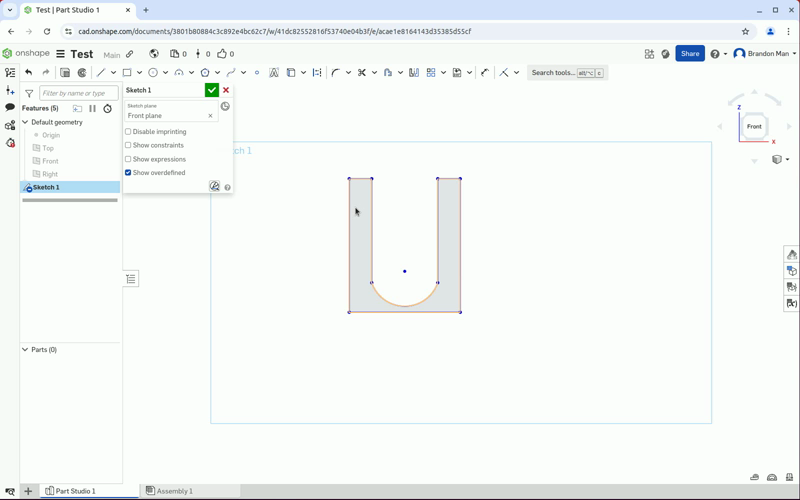
click(355, 207)
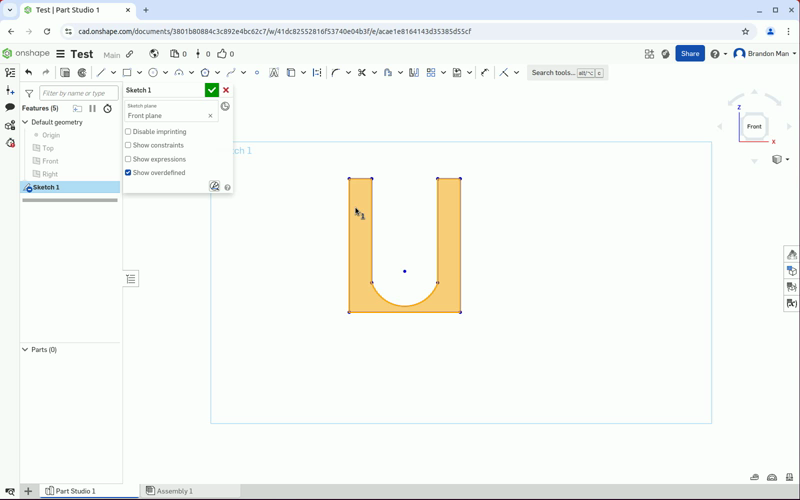
mouse_move(73, 352)
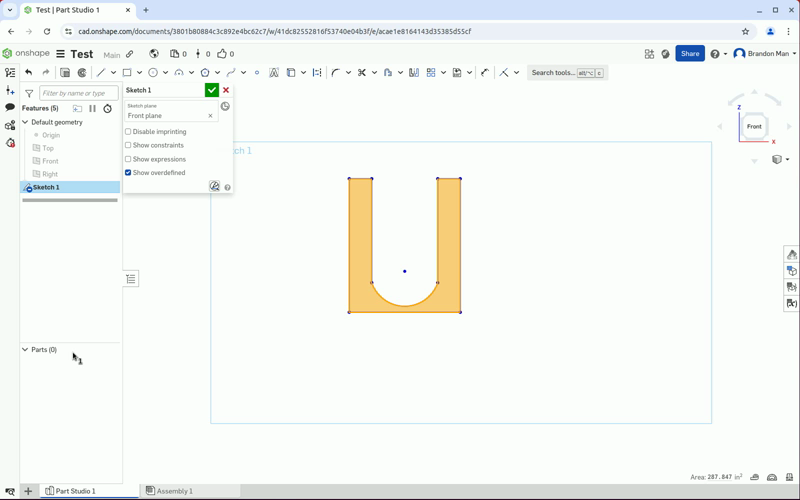
key(shift+y)
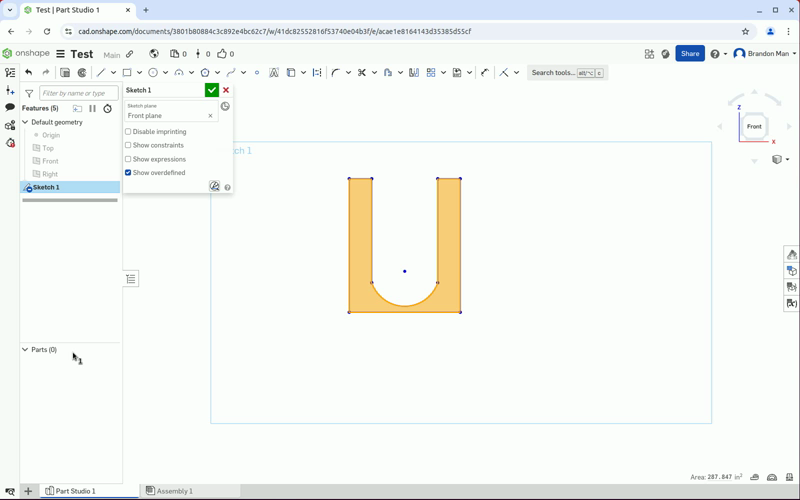
key(shift+e)
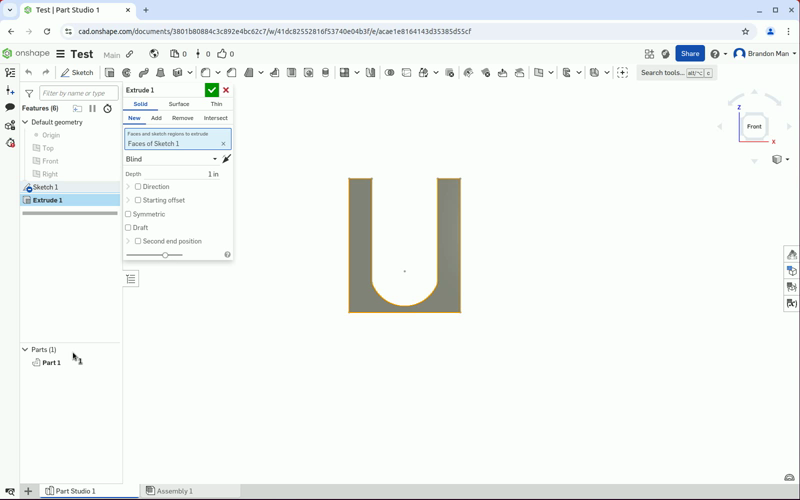
mouse_move(143, 106)
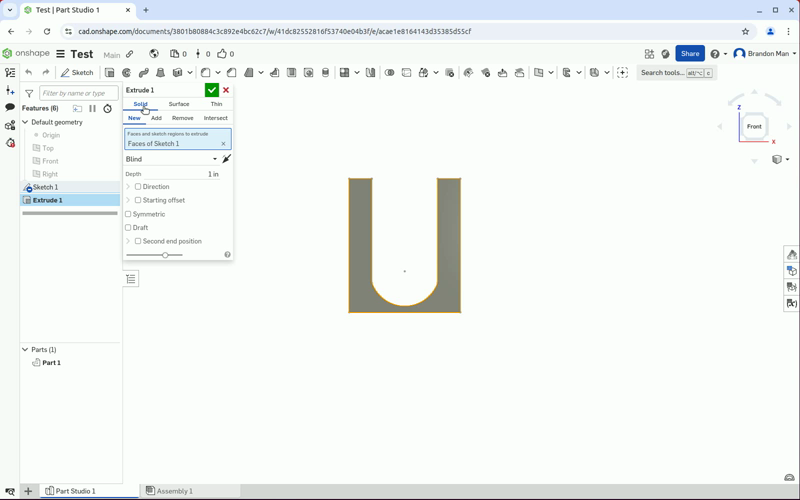
click(143, 106)
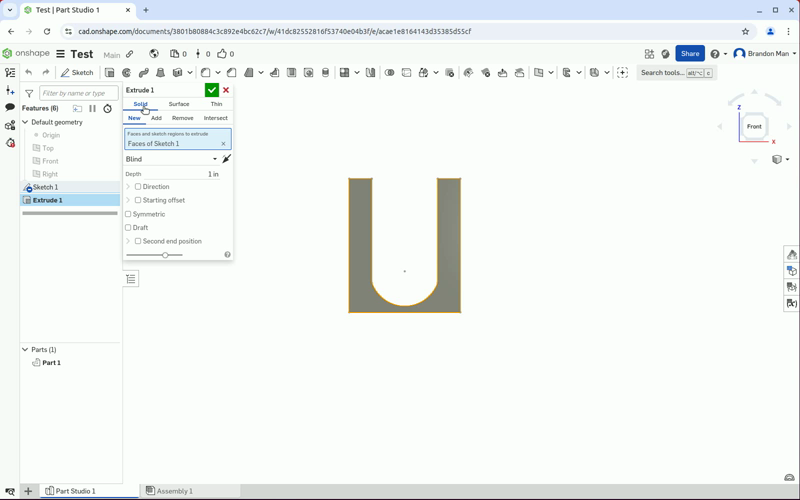
mouse_move(137, 120)
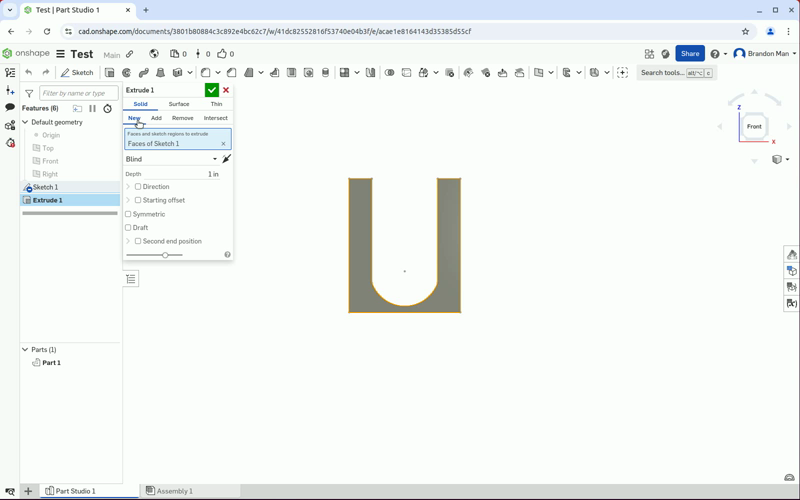
click(137, 120)
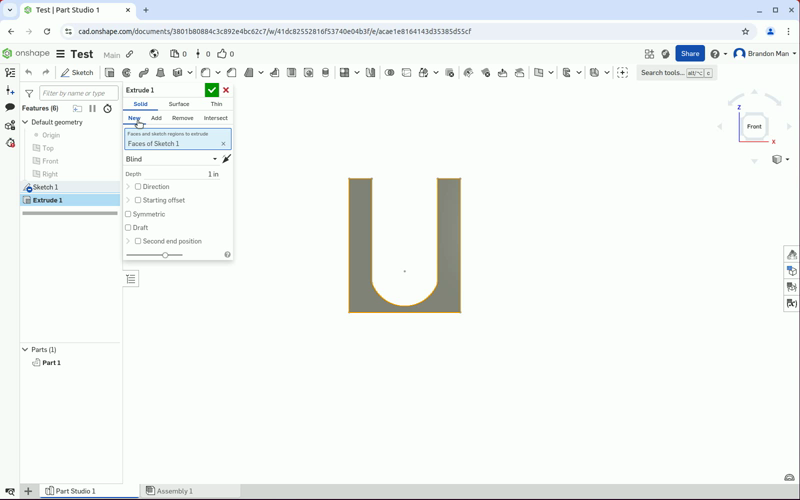
key(tab, 4)
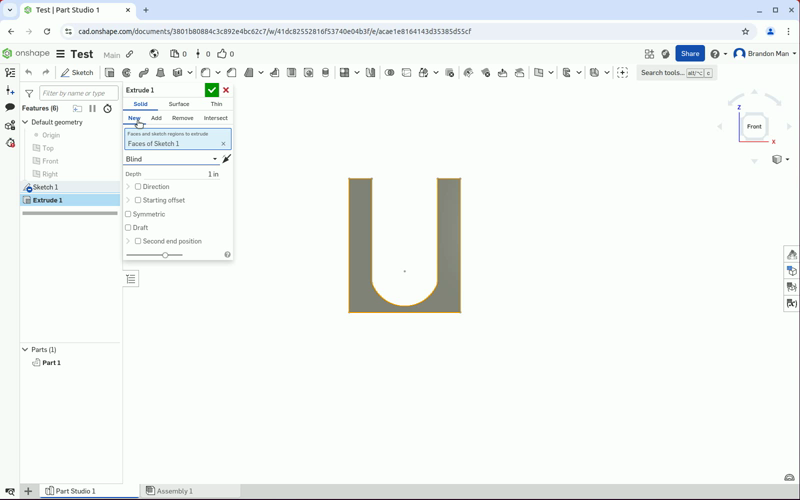
text(9.628)
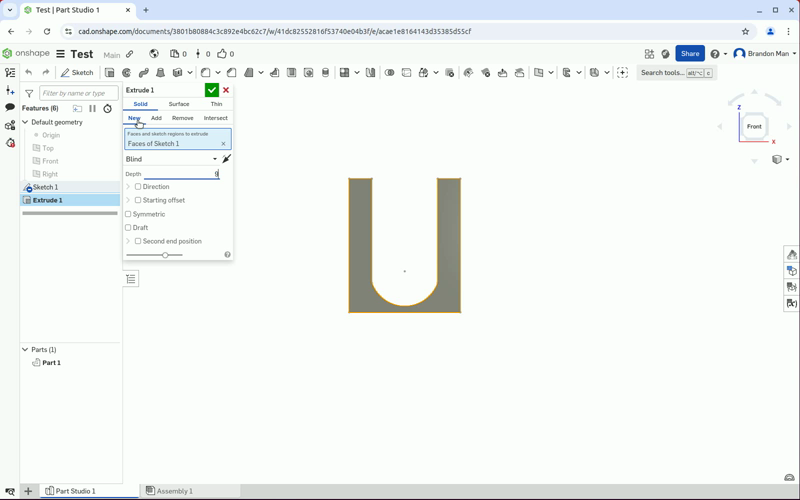
key(enter)
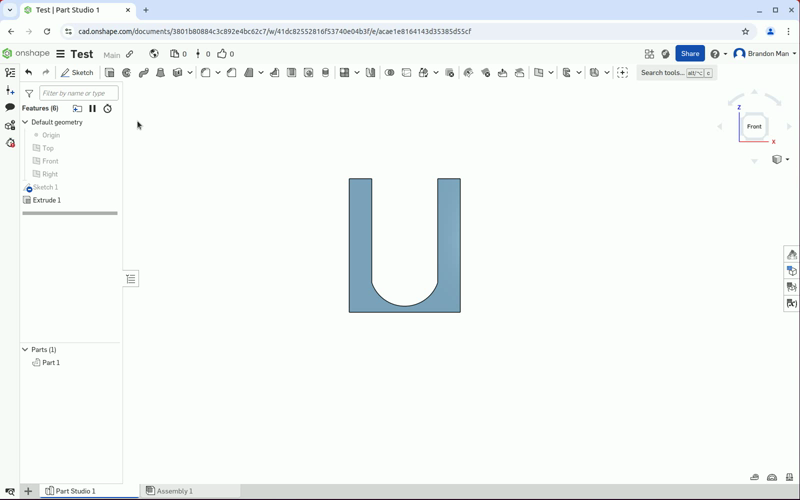
key(shift+h)
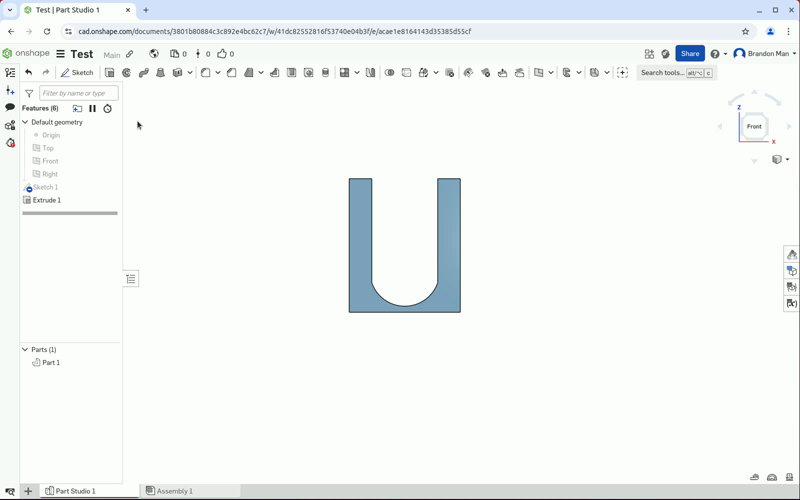
key(shift+h)
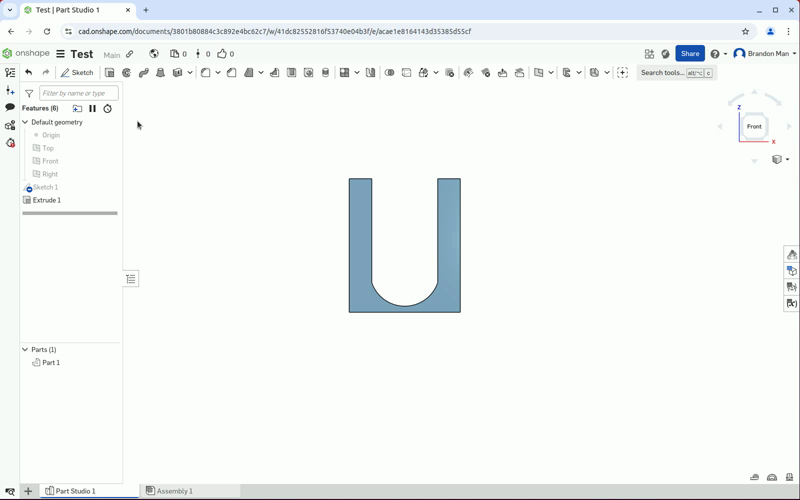
mouse_move(73, 189)
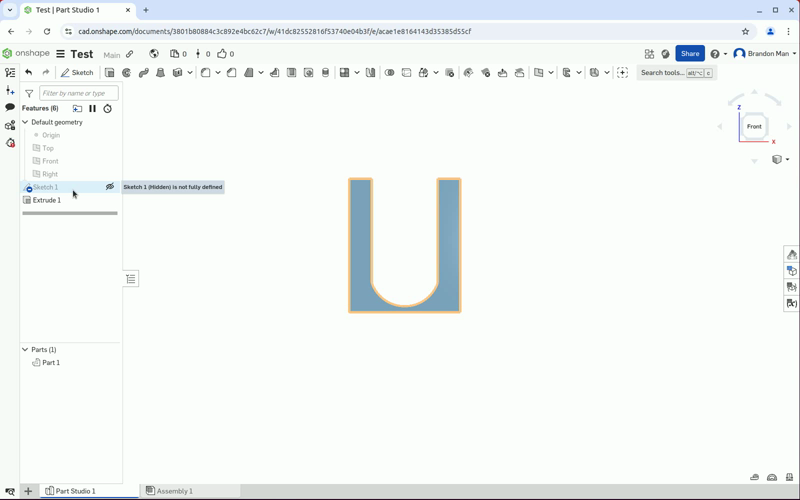
click(73, 189)
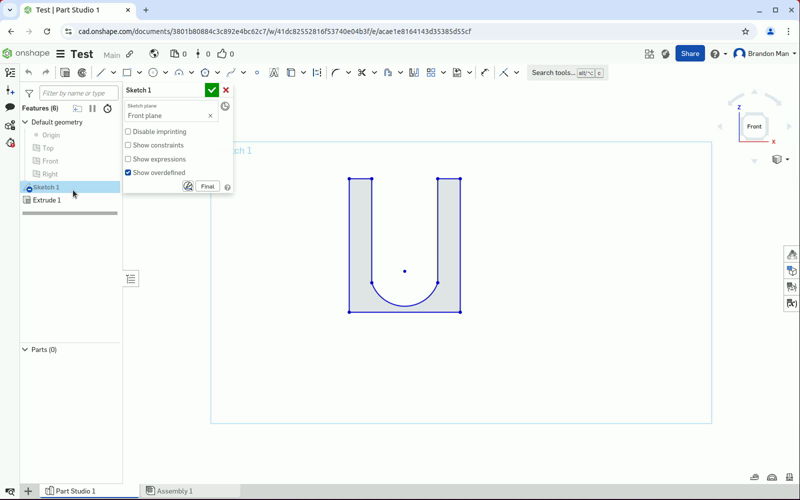
mouse_move(229, 92)
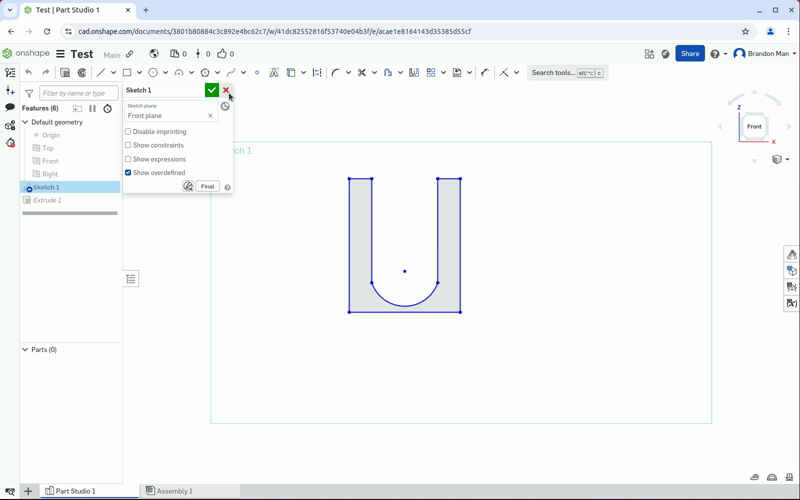
click(229, 92)
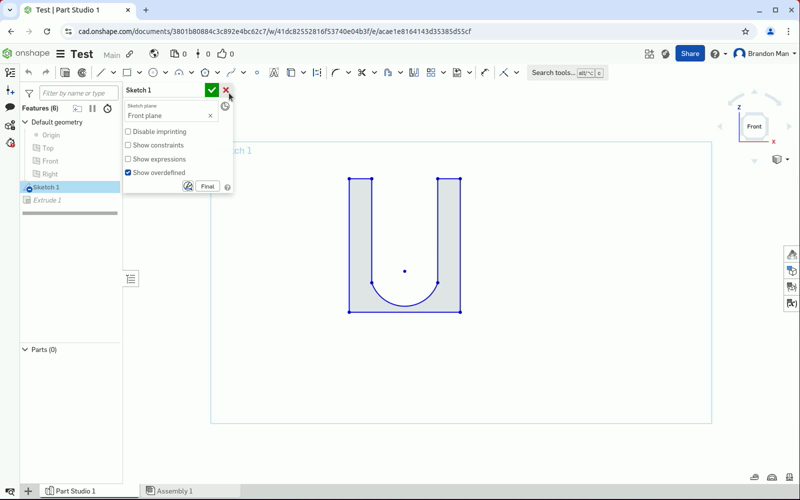
key(shift+s)
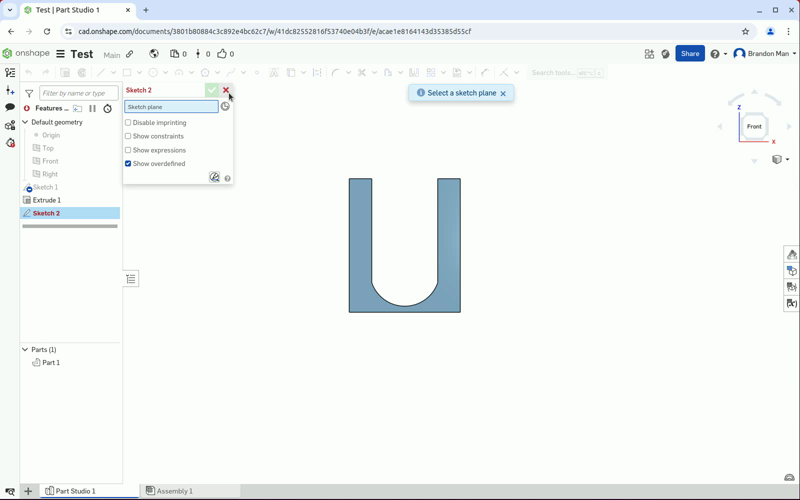
mouse_move(73, 163)
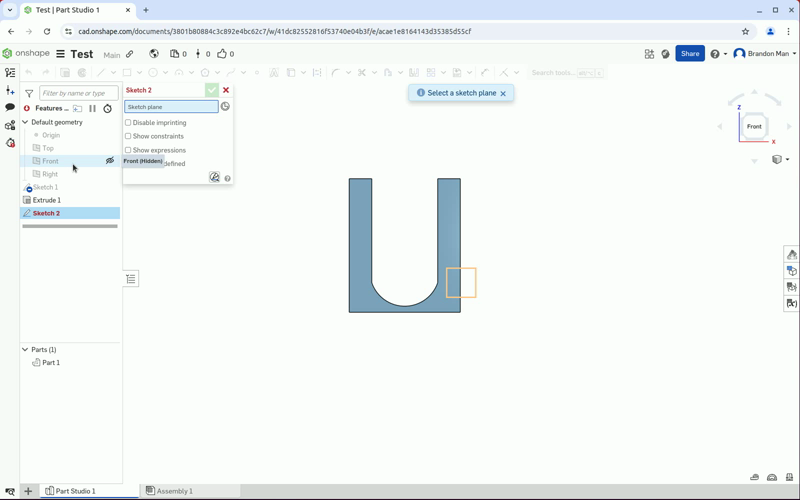
click(73, 163)
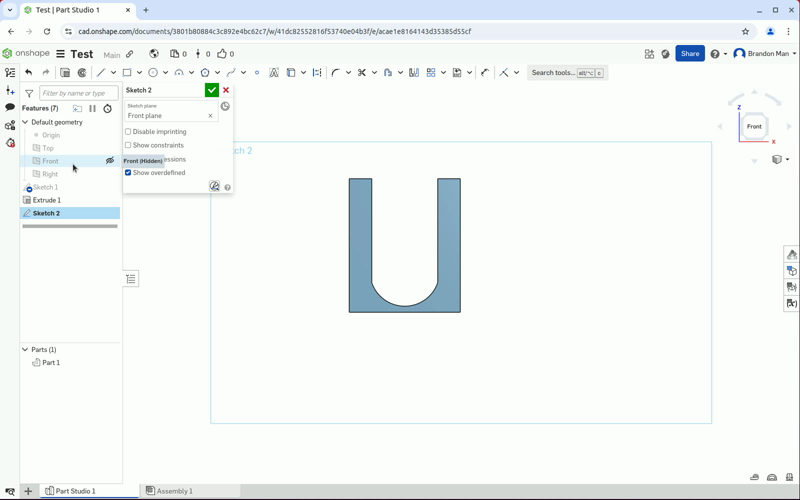
mouse_move(73, 352)
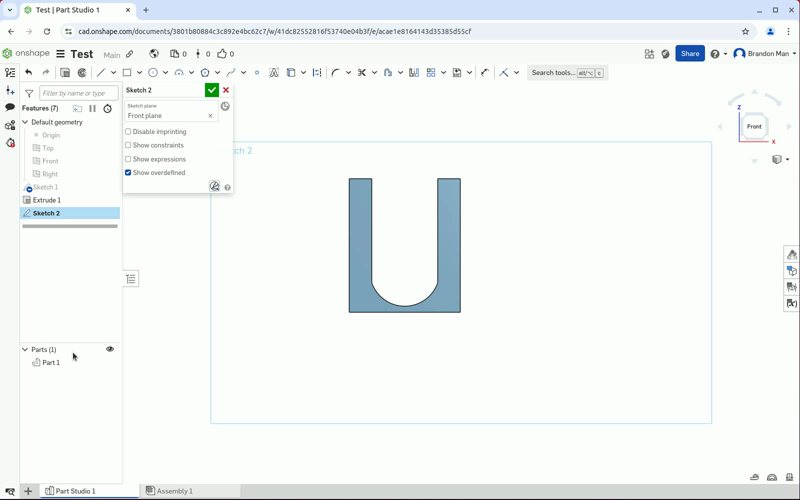
key(y)
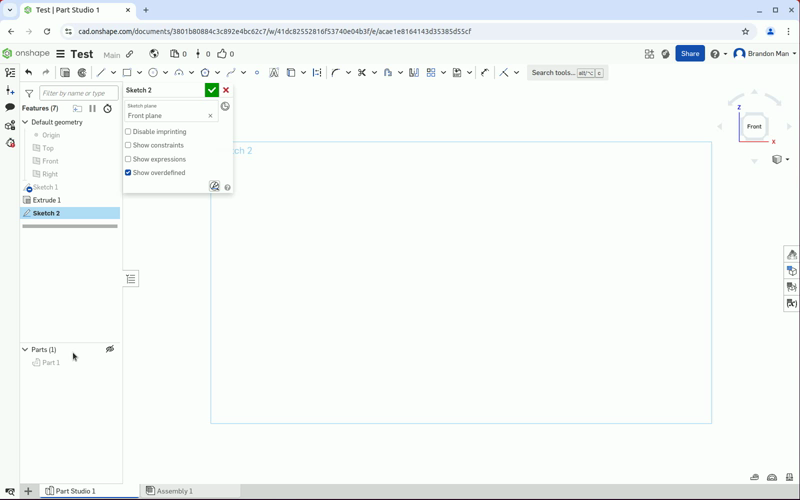
key(l)
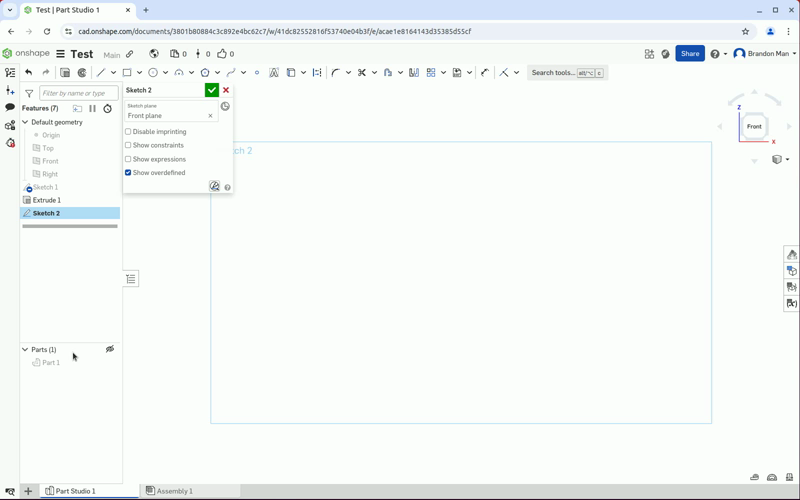
key_down(shift)
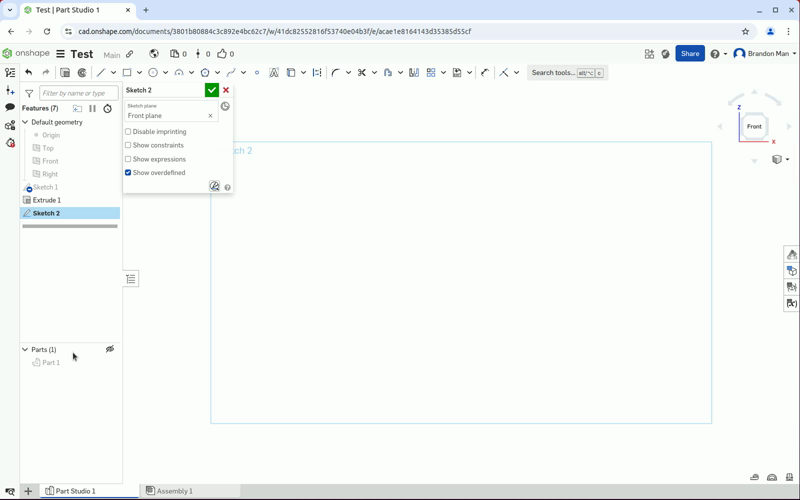
mouse_move(349, 353)
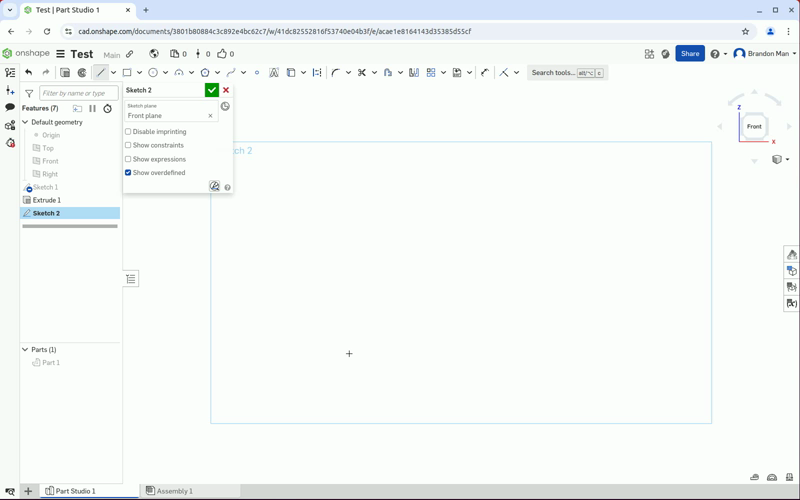
click(349, 353)
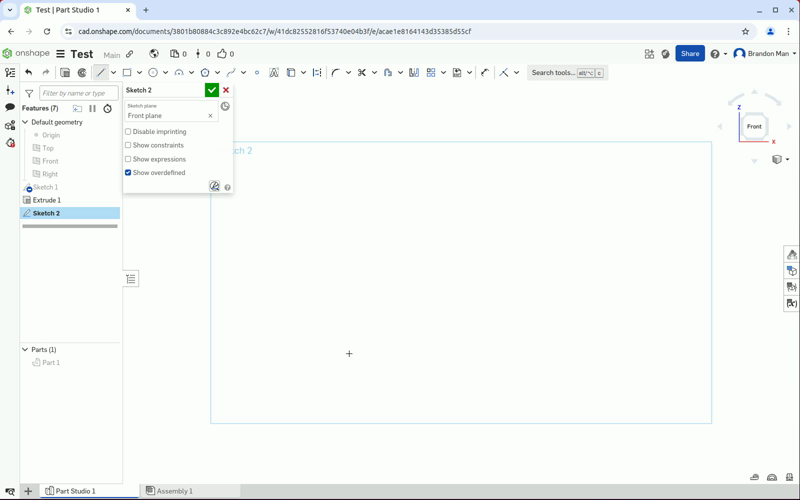
key_up(shift)
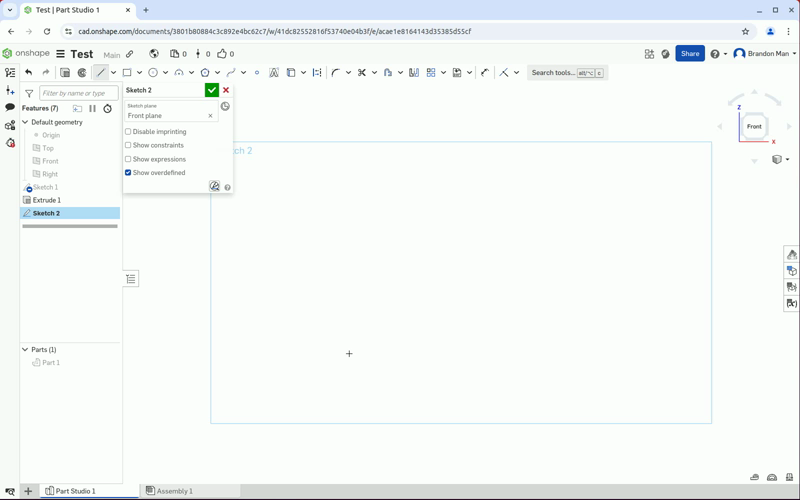
key_down(shift)
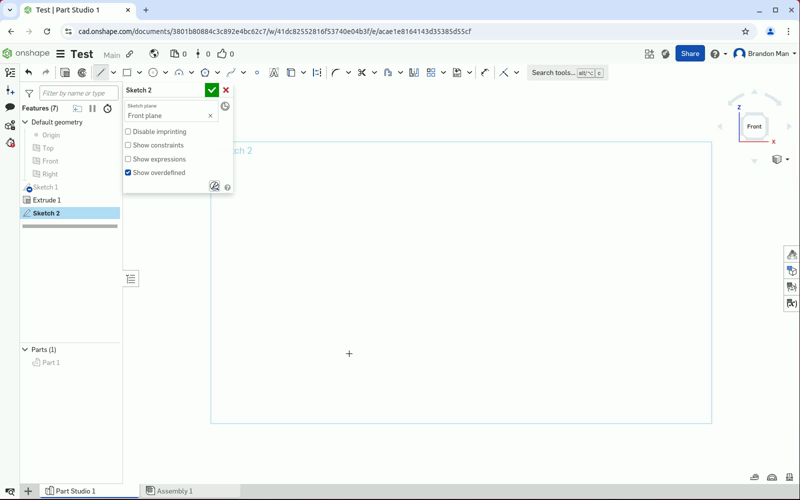
mouse_move(460, 353)
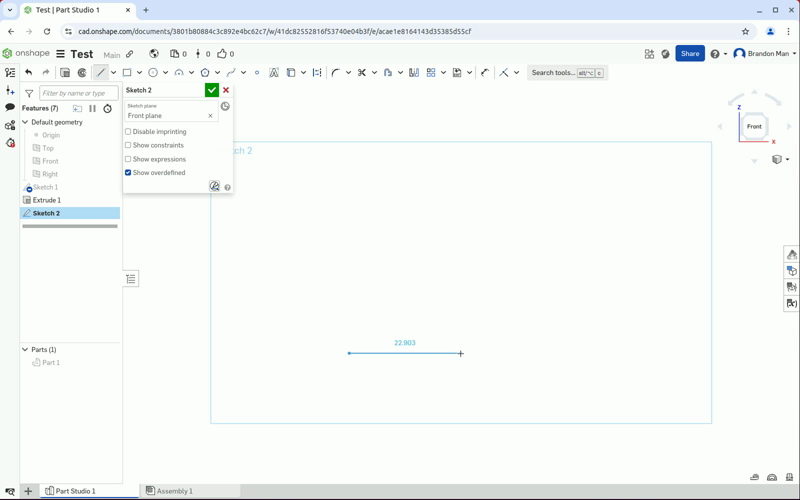
click(460, 353)
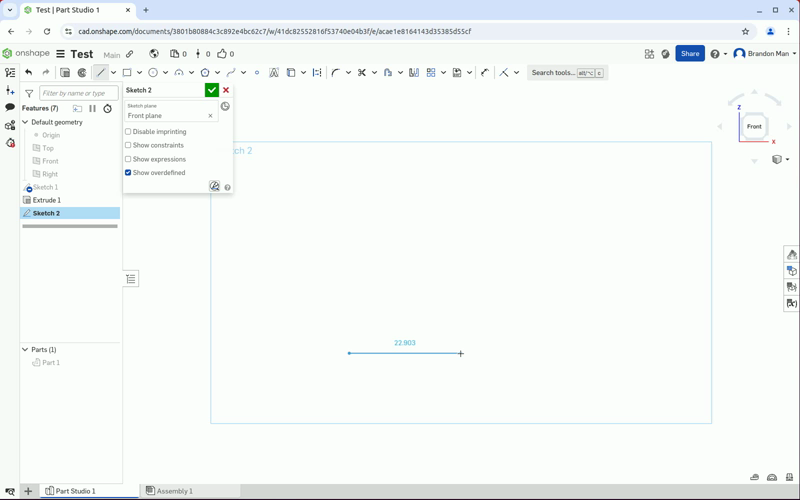
key_up(shift)
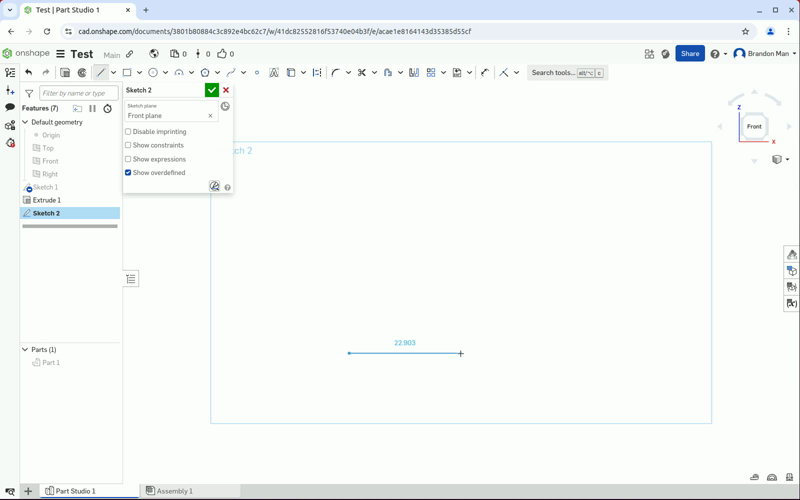
key_down(shift)
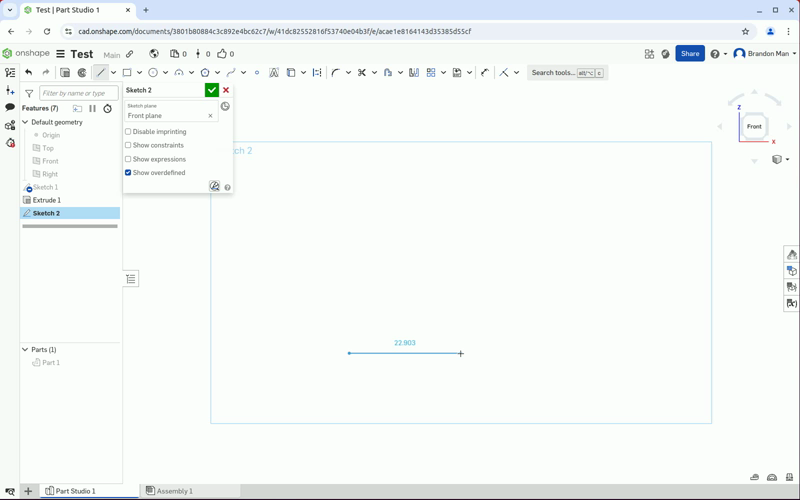
mouse_move(490, 353)
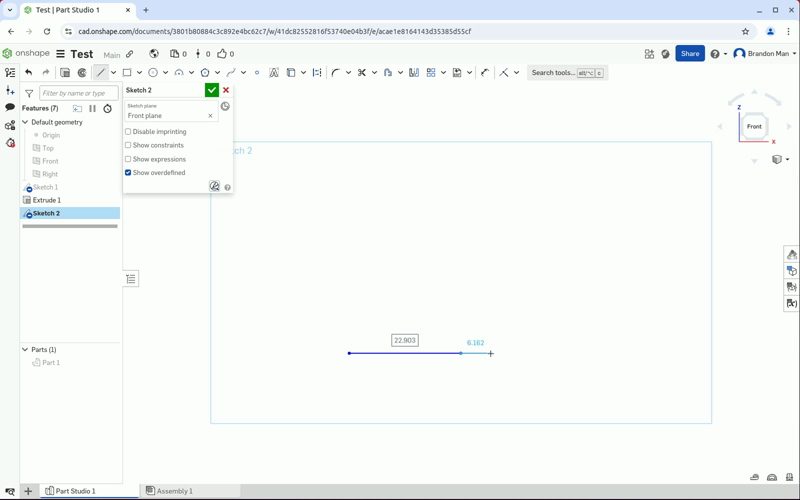
mouse_move(460, 312)
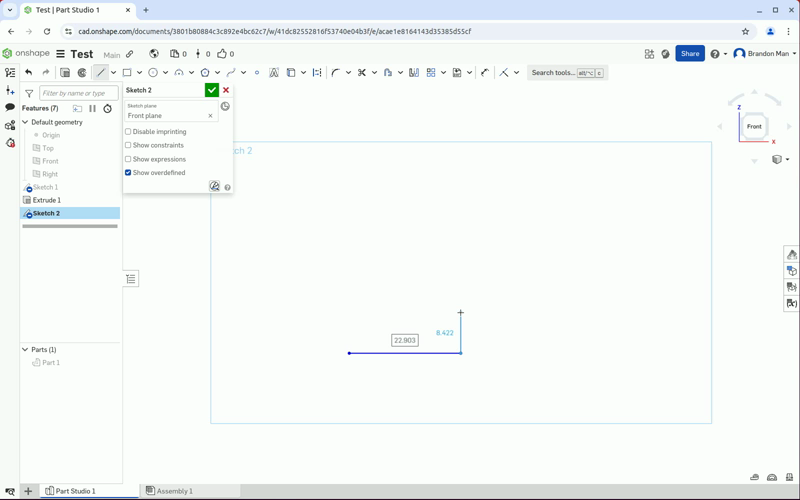
click(460, 312)
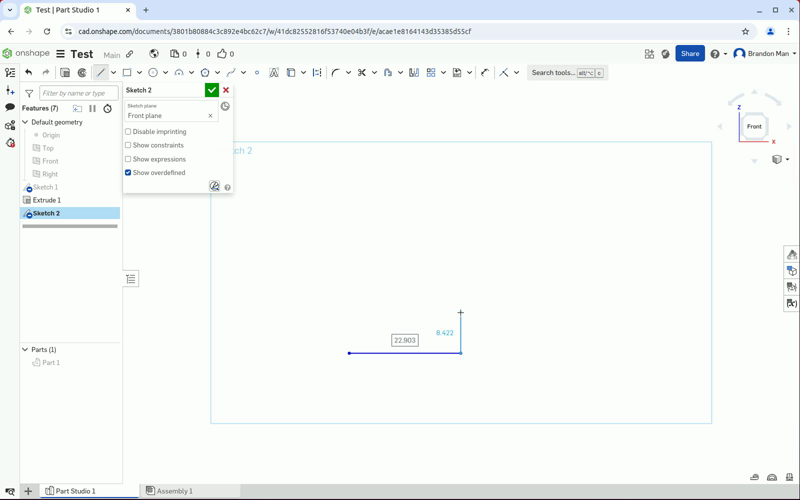
key_up(shift)
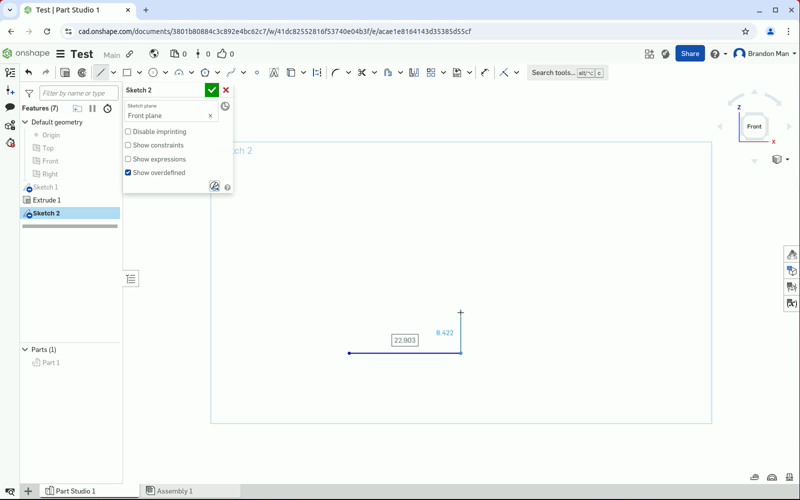
key_down(shift)
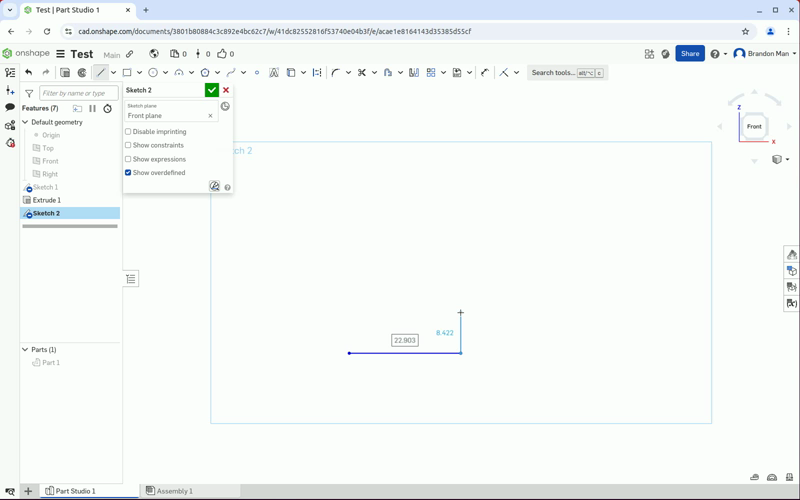
mouse_move(349, 312)
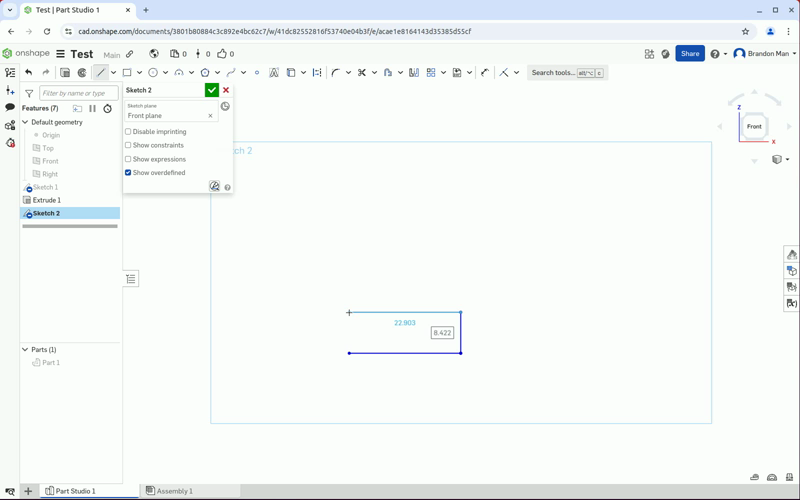
click(349, 312)
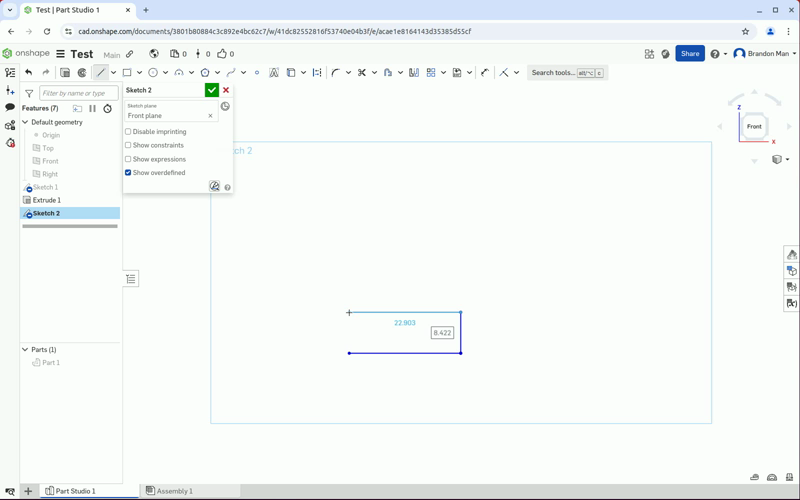
key_up(shift)
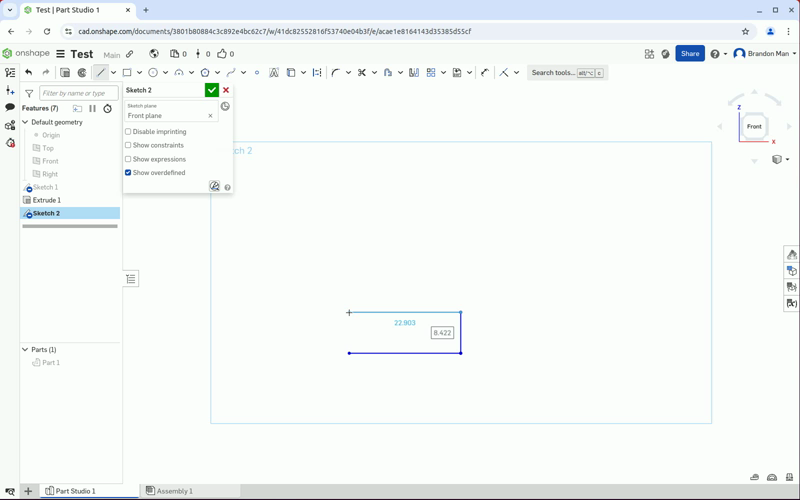
mouse_move(379, 312)
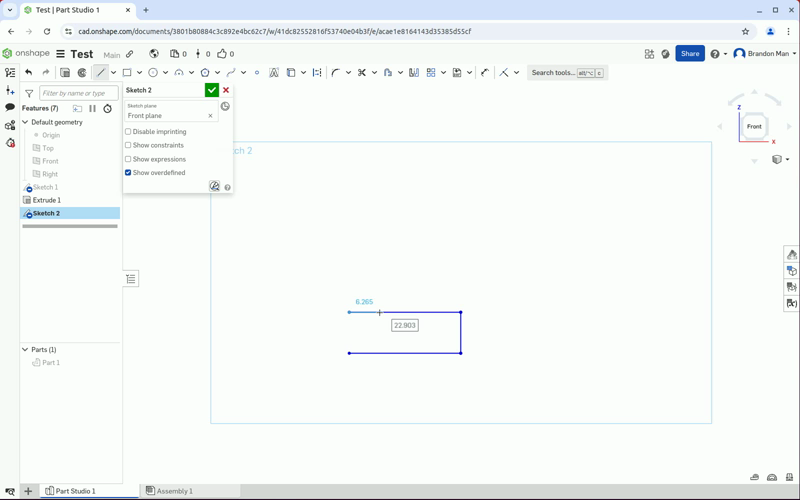
key_down(shift)
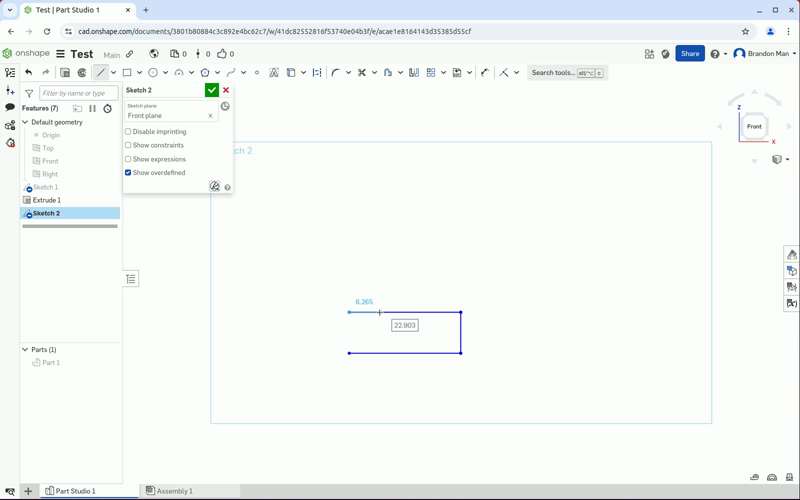
mouse_move(349, 353)
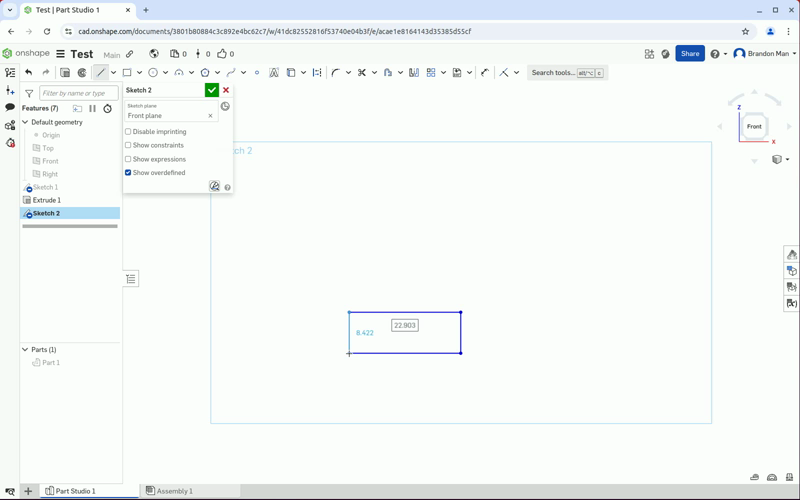
key_up(shift)
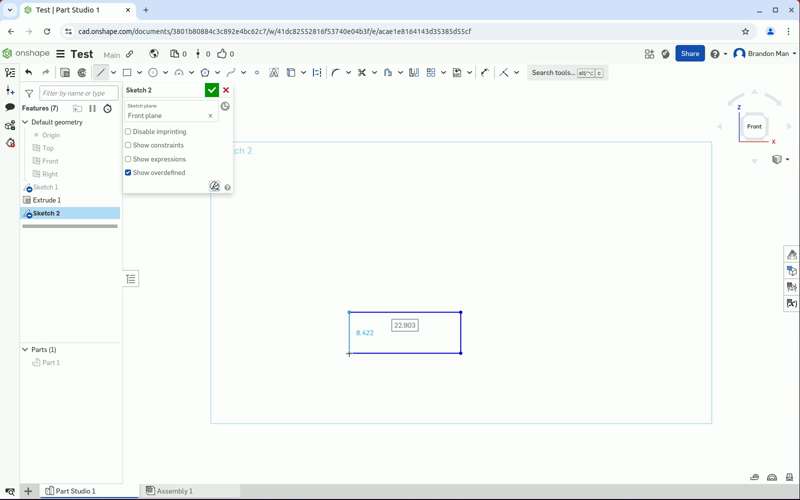
click(349, 353)
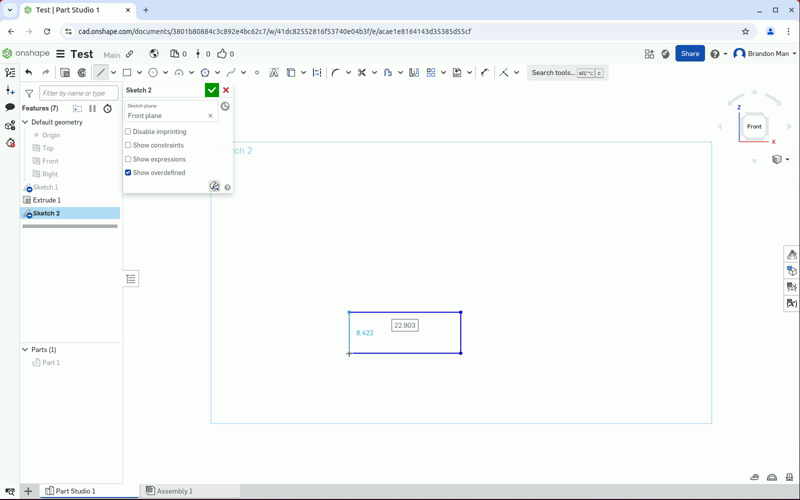
key(esc)
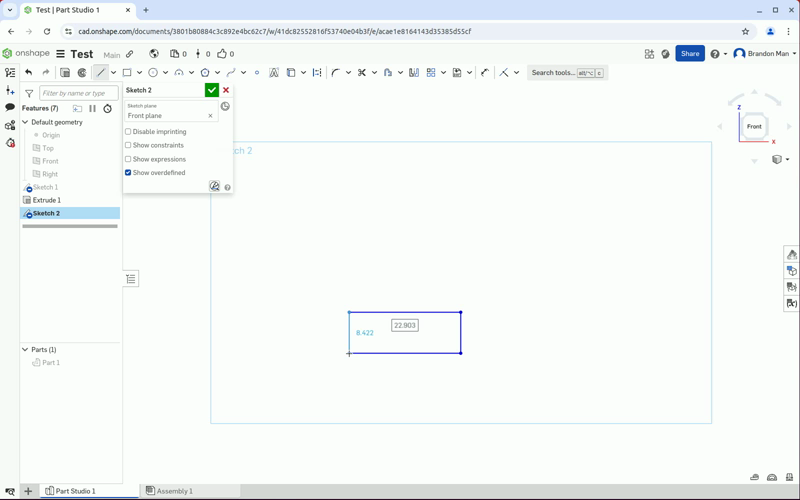
mouse_move(391, 321)
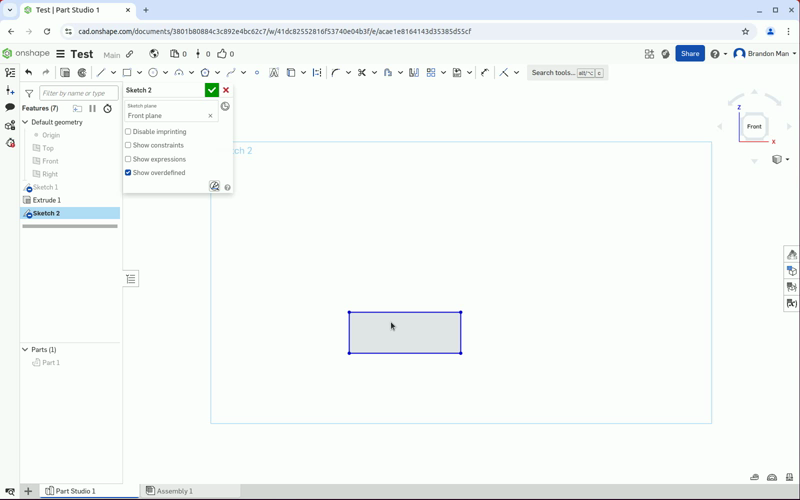
click(391, 321)
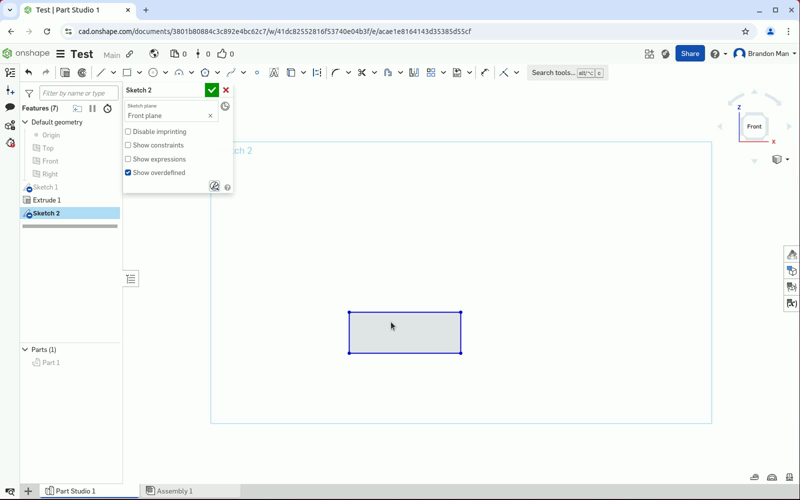
mouse_move(73, 352)
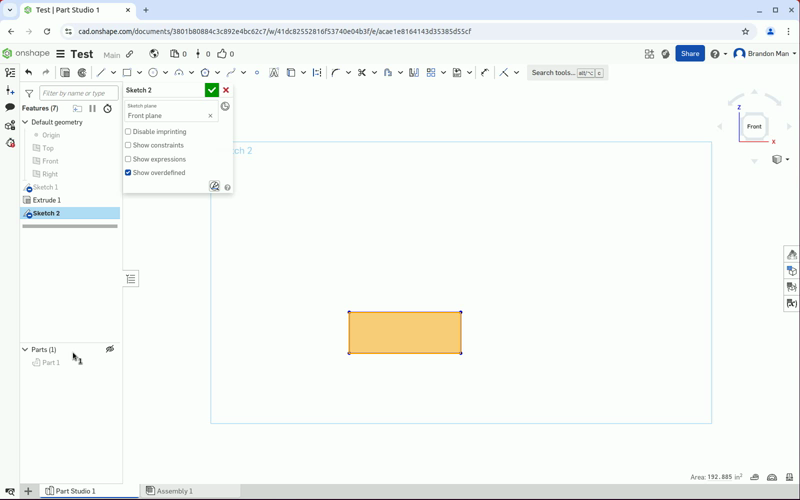
key(shift+y)
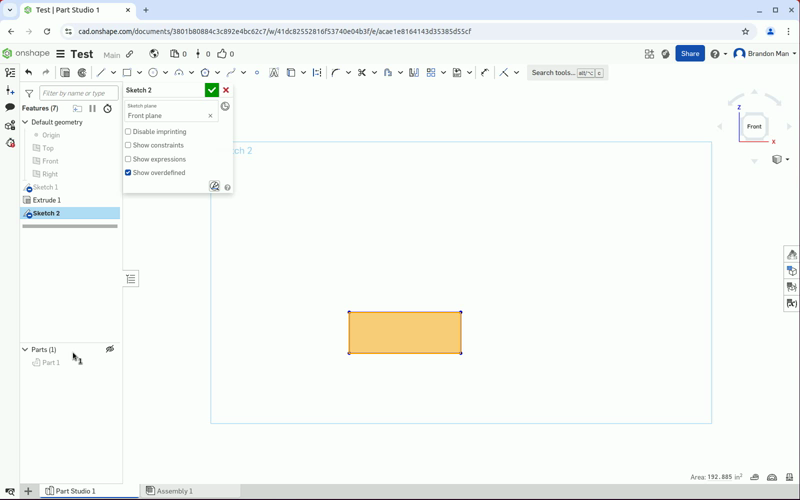
key(shift+e)
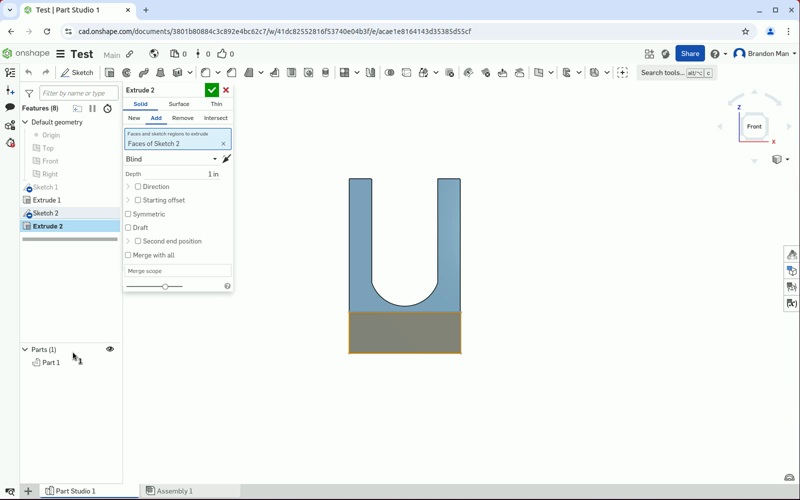
mouse_move(143, 106)
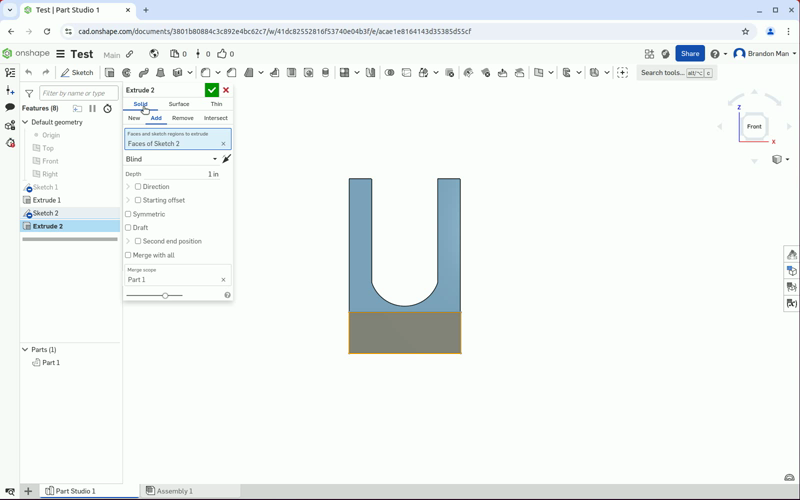
click(143, 106)
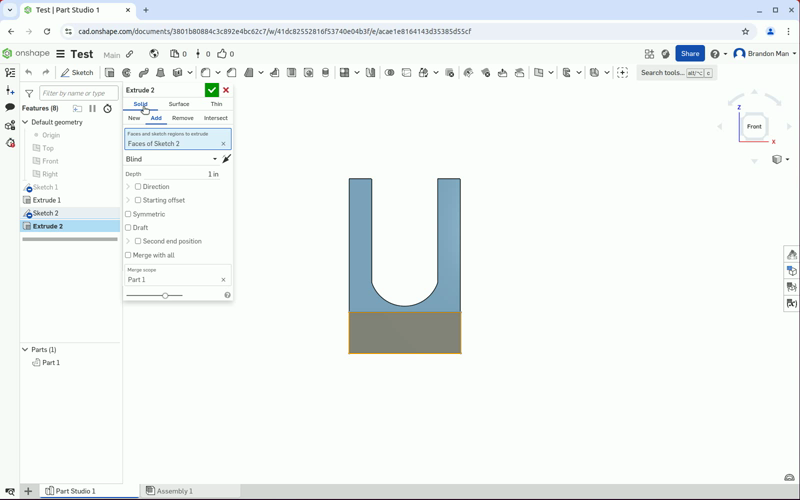
mouse_move(137, 120)
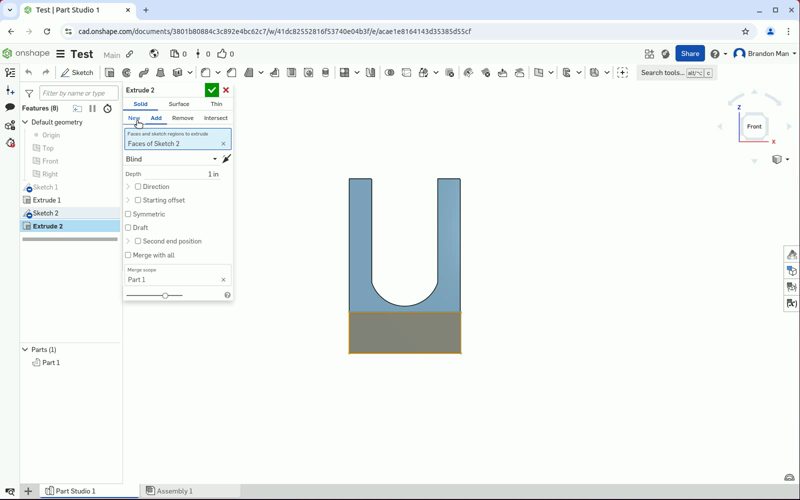
click(137, 120)
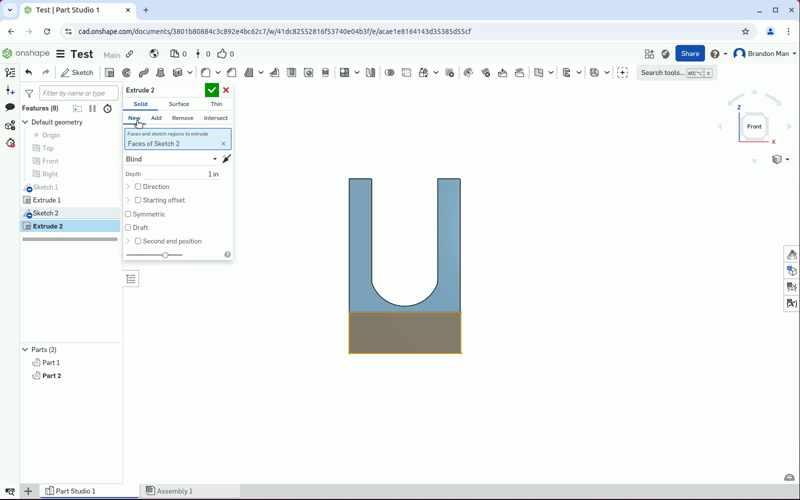
key(tab, 4)
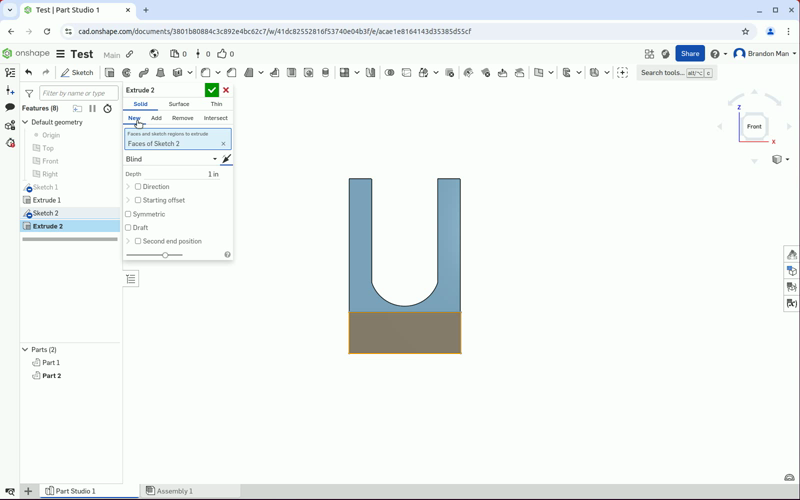
text(15.646)
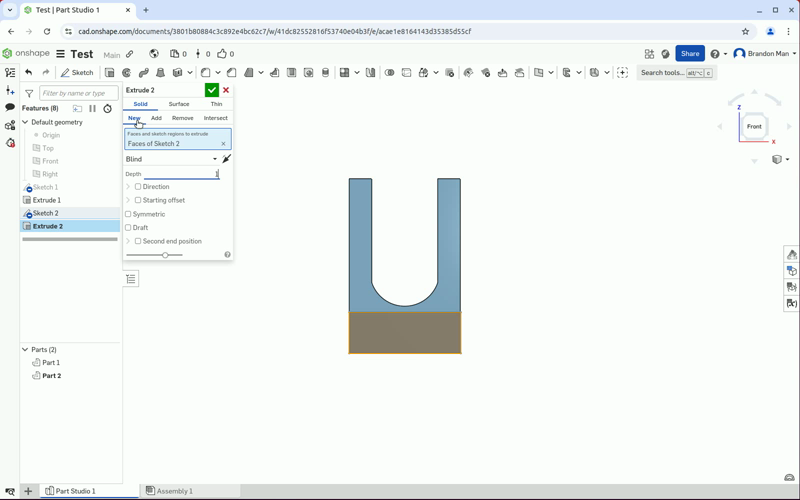
key(enter)
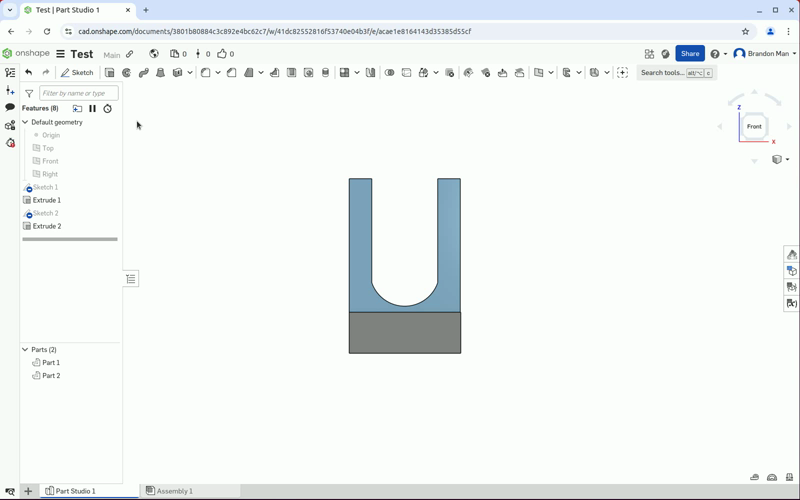
key(shift+h)
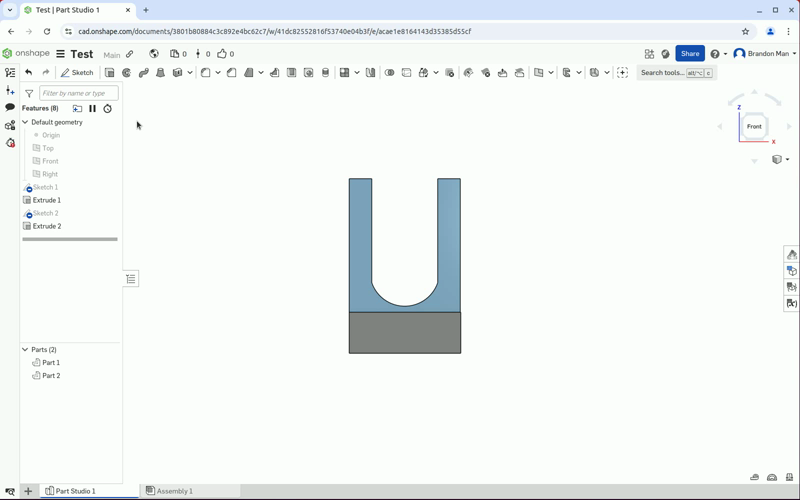
key(shift+h)
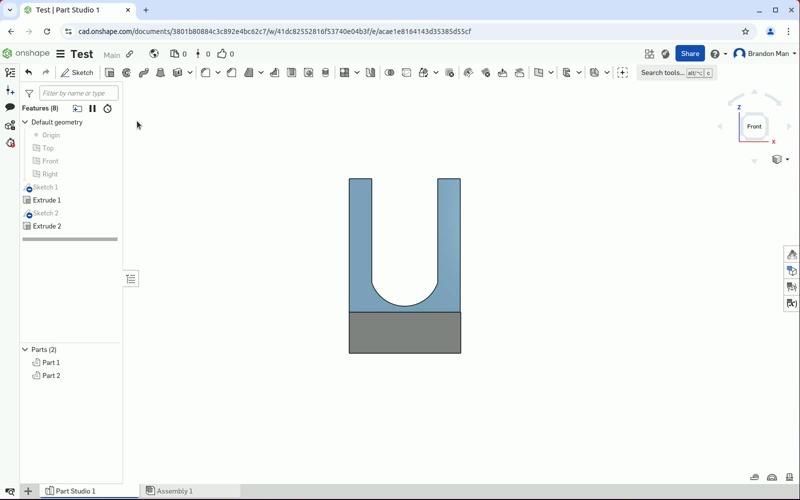
key(shift+7)
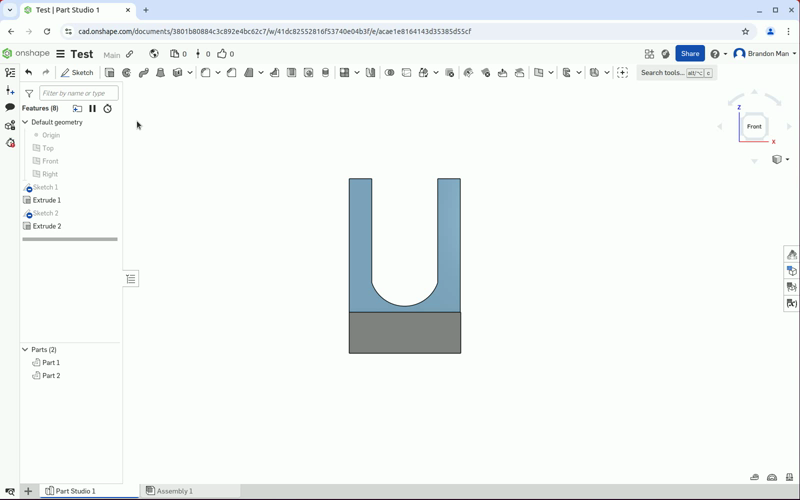
key(left, 2)
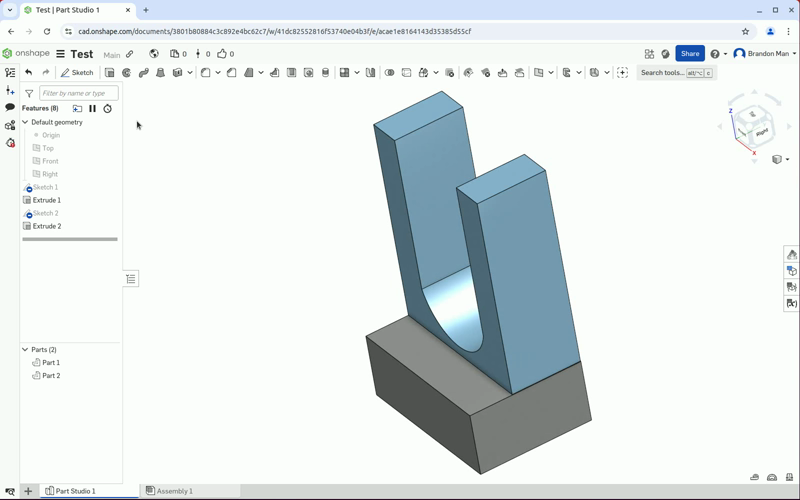
key(down, 2)
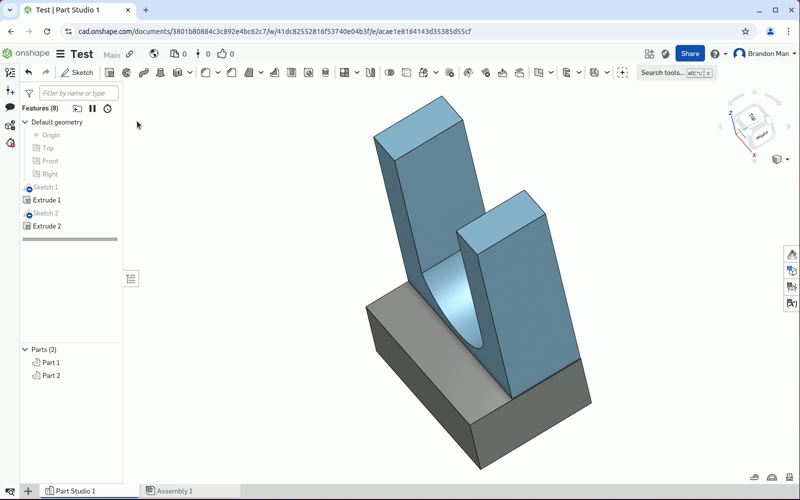
key(up, 2)
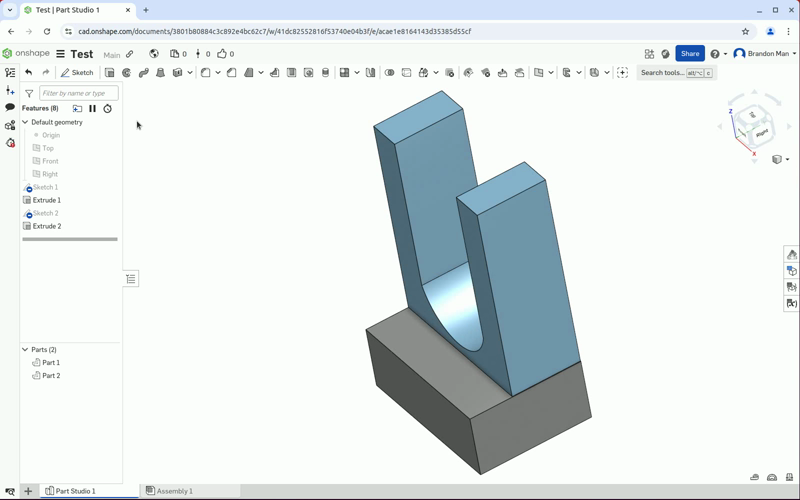
key(right, 2)
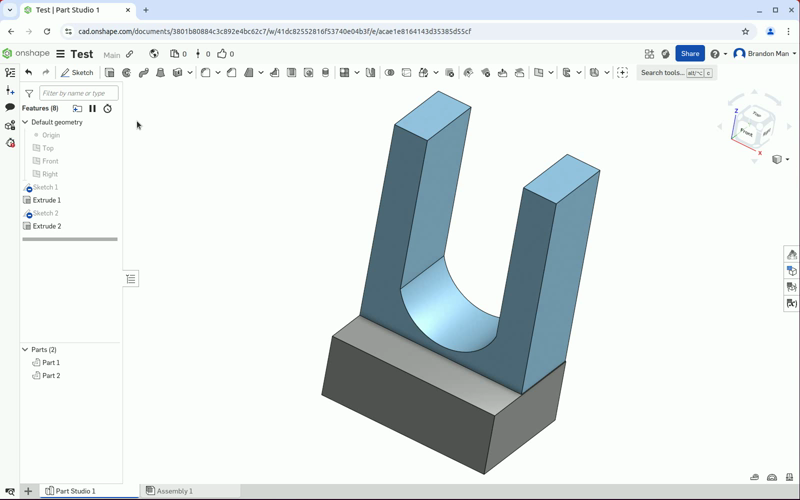
mouse_move(73, 189)
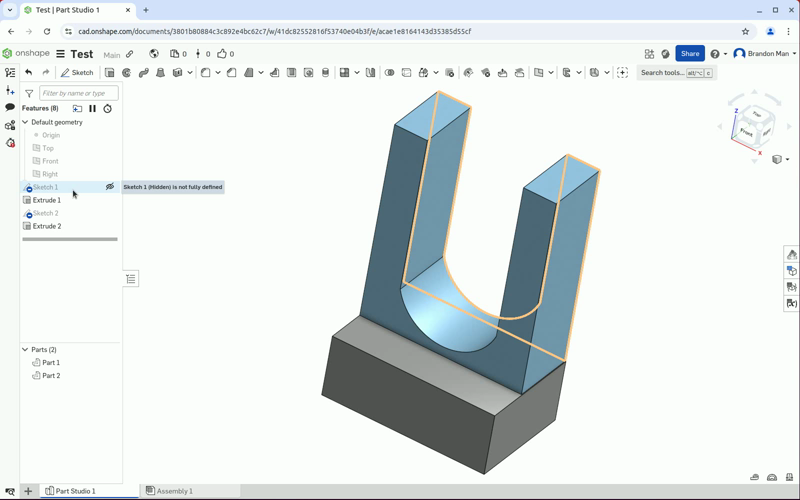
click(73, 189)